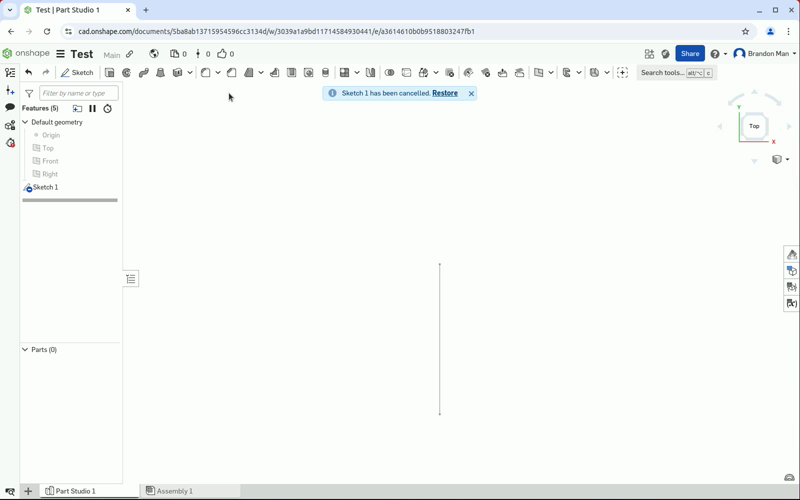
key(shift+h)
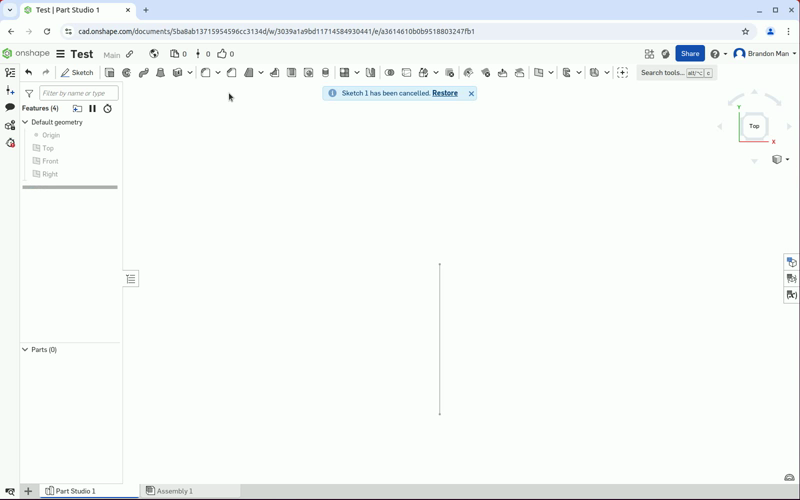
key(shift+s)
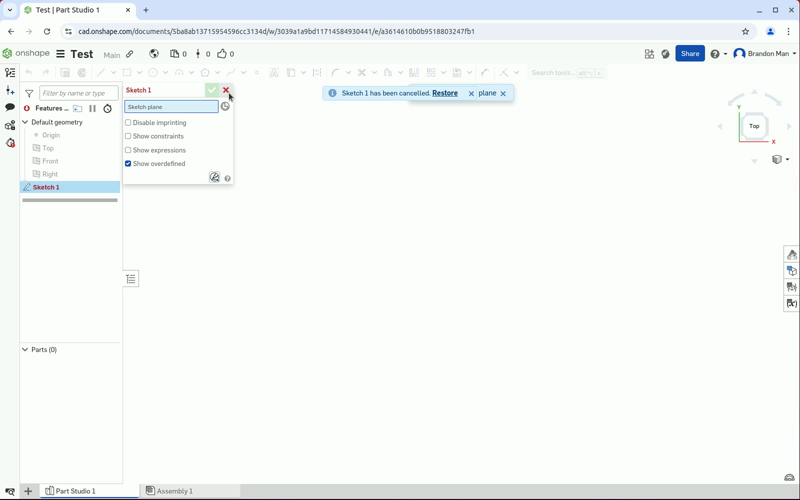
mouse_move(73, 150)
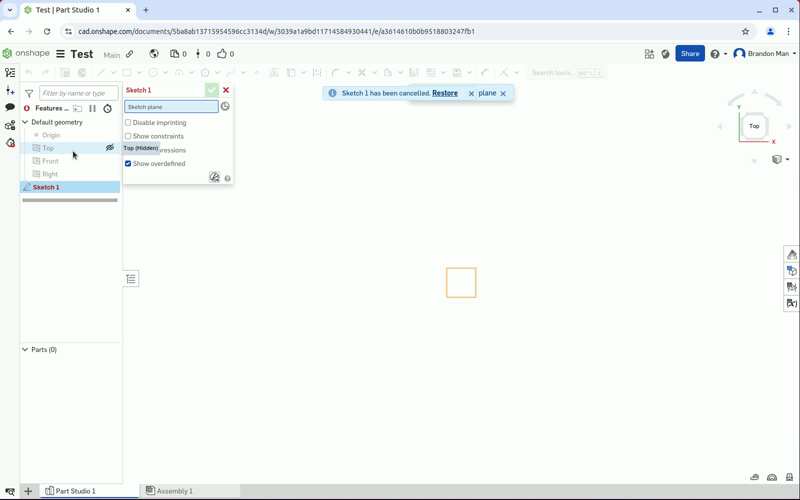
click(73, 150)
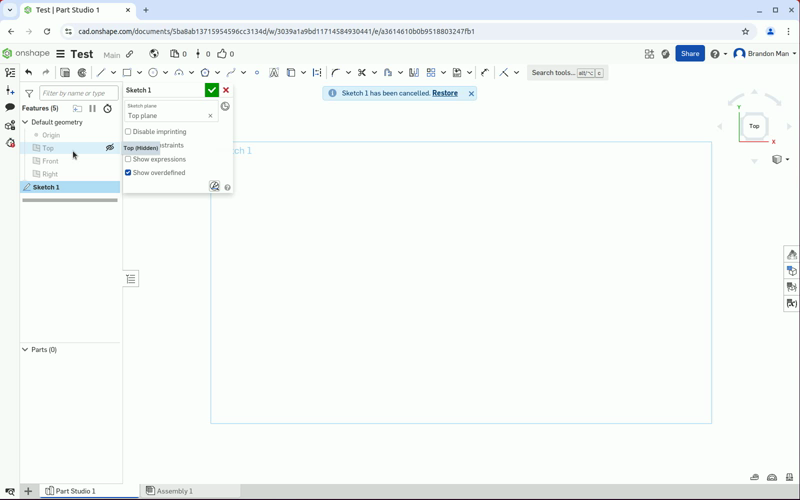
mouse_move(73, 352)
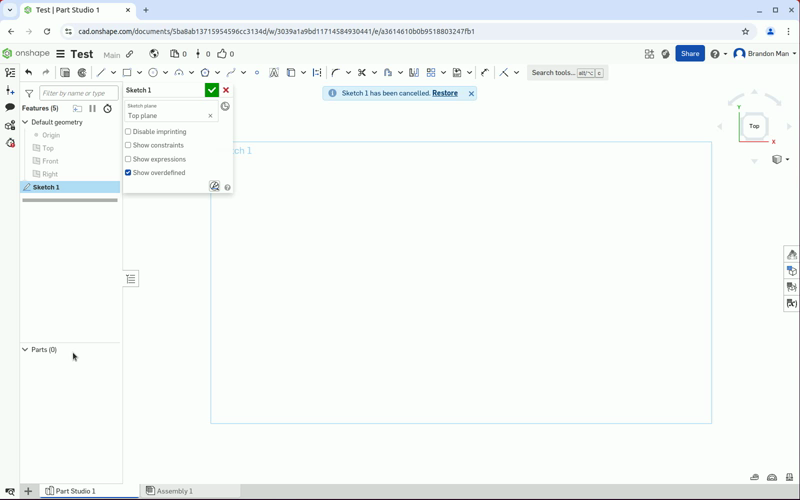
key(y)
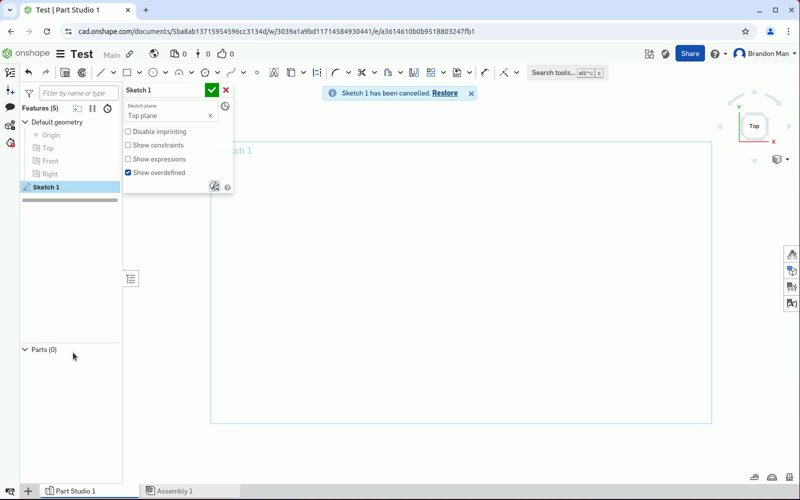
key(a)
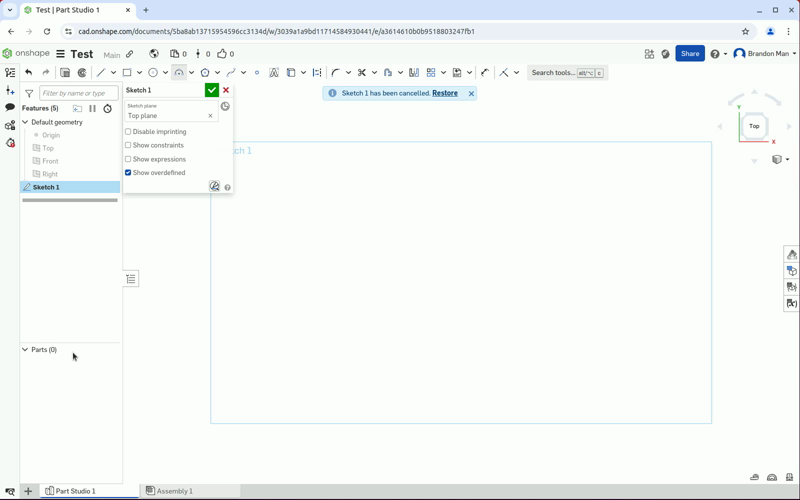
key_down(shift)
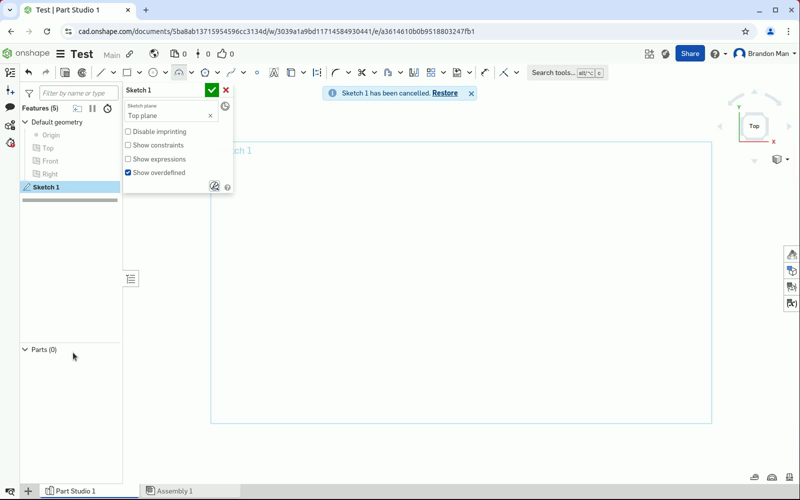
mouse_move(348, 367)
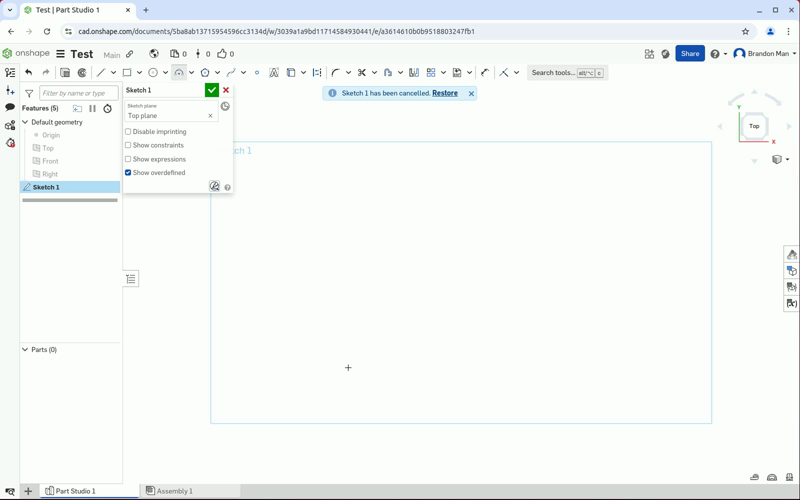
click(348, 367)
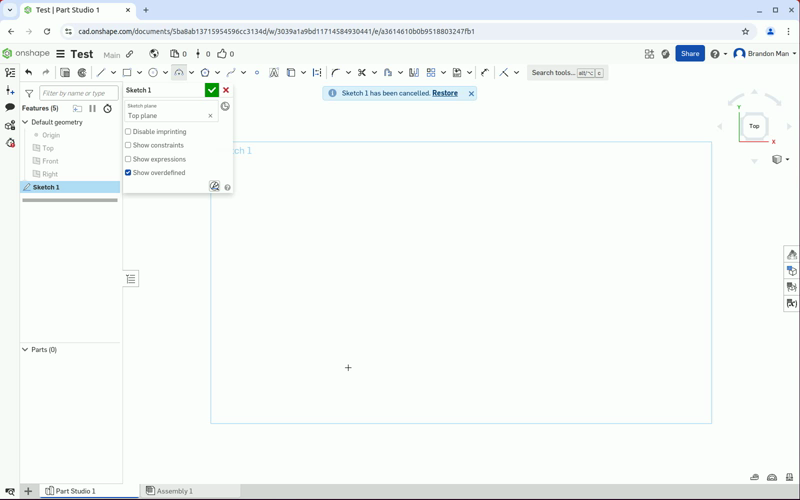
key_up(shift)
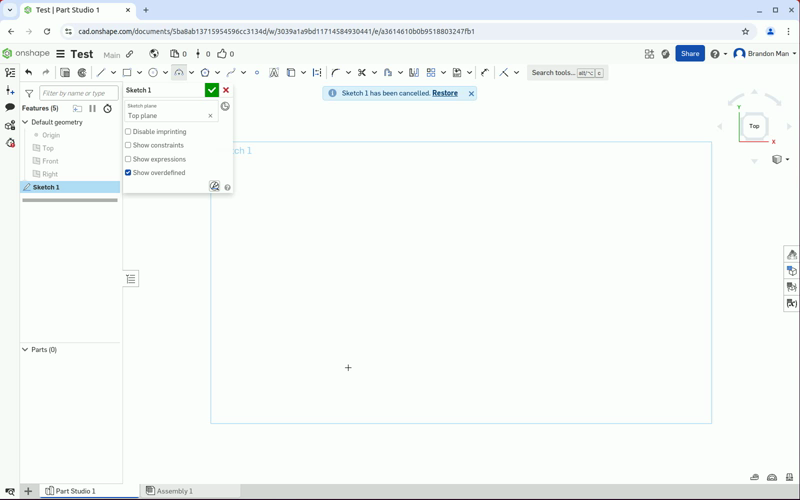
key_down(shift)
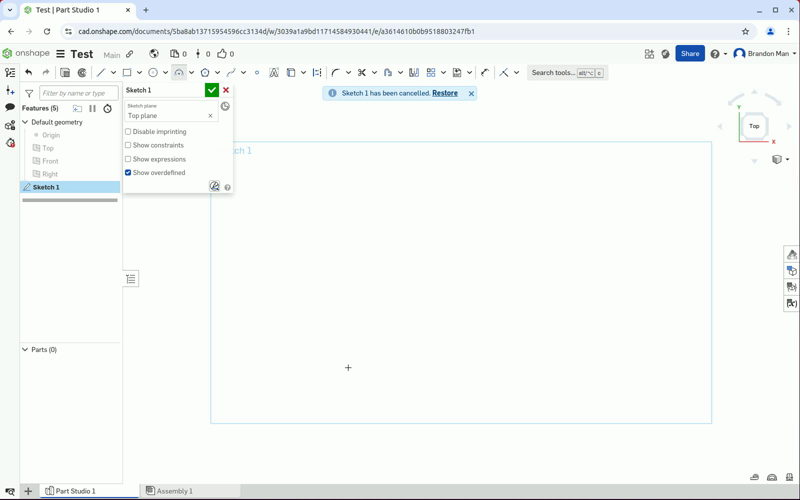
mouse_move(460, 394)
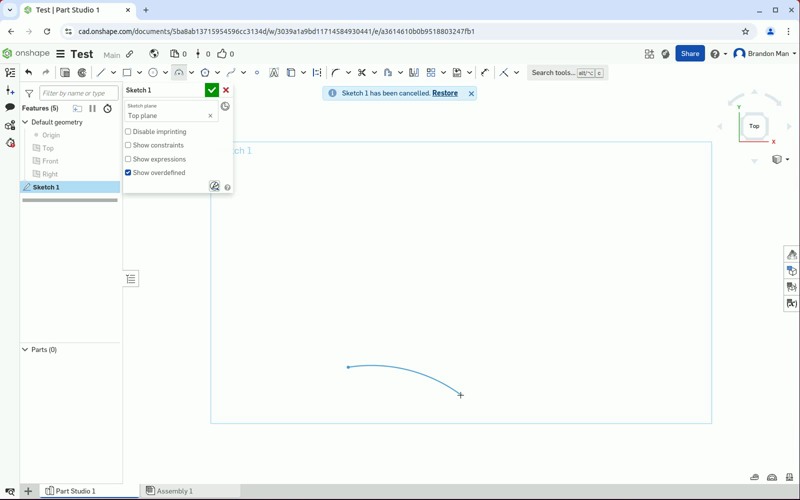
click(460, 394)
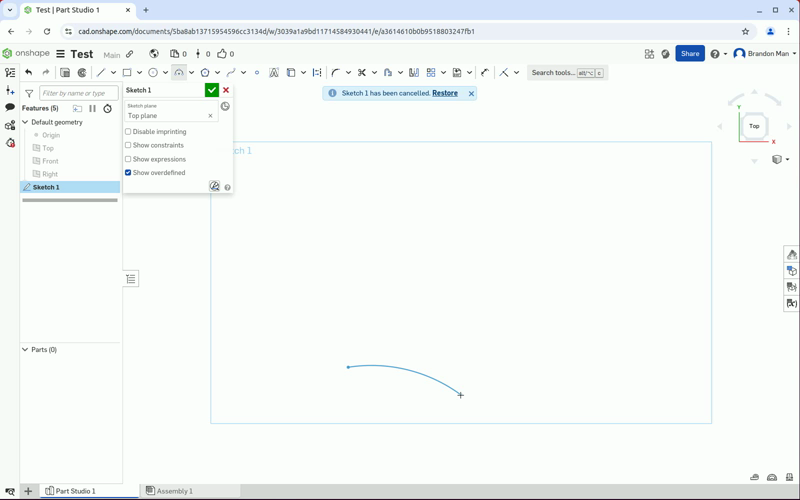
mouse_move(402, 387)
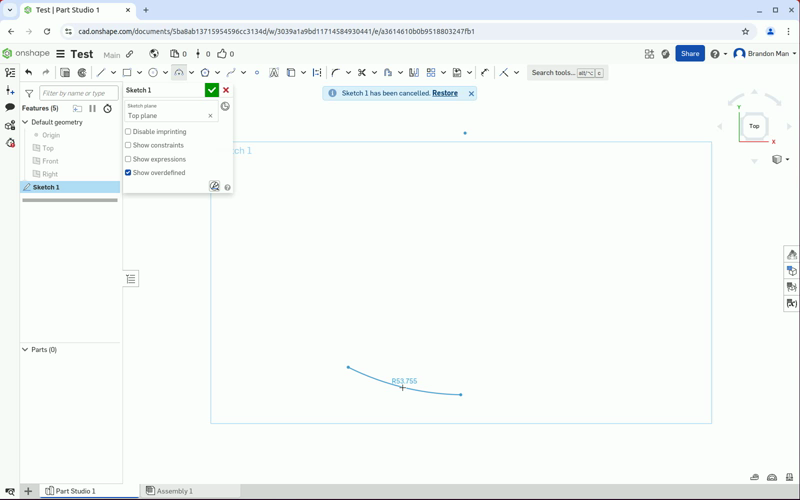
click(402, 387)
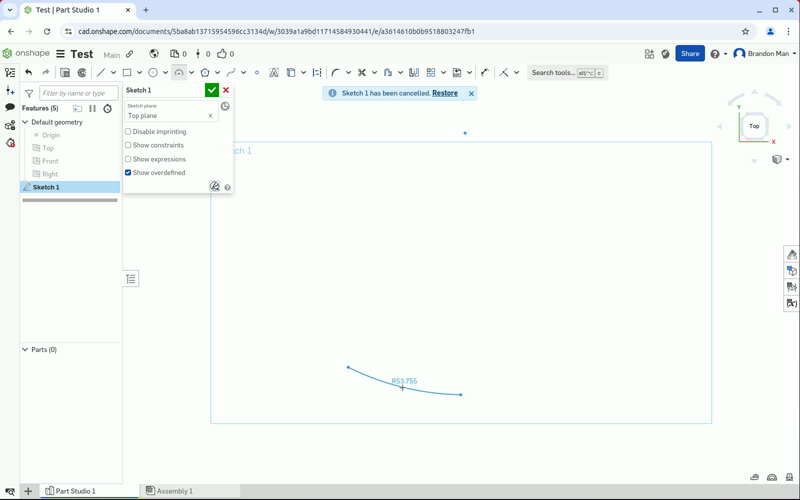
key_up(shift)
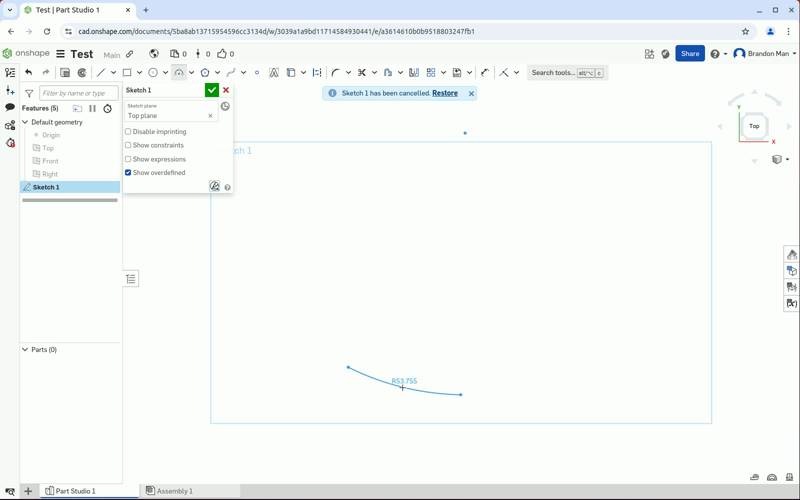
key(esc)
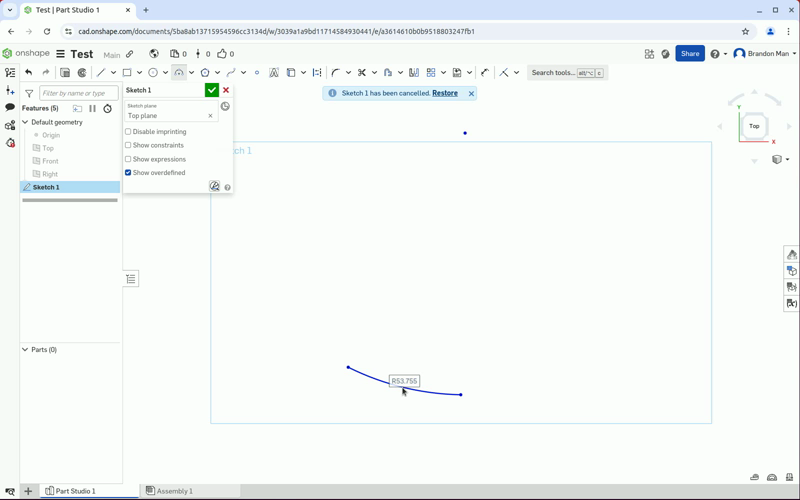
key(l)
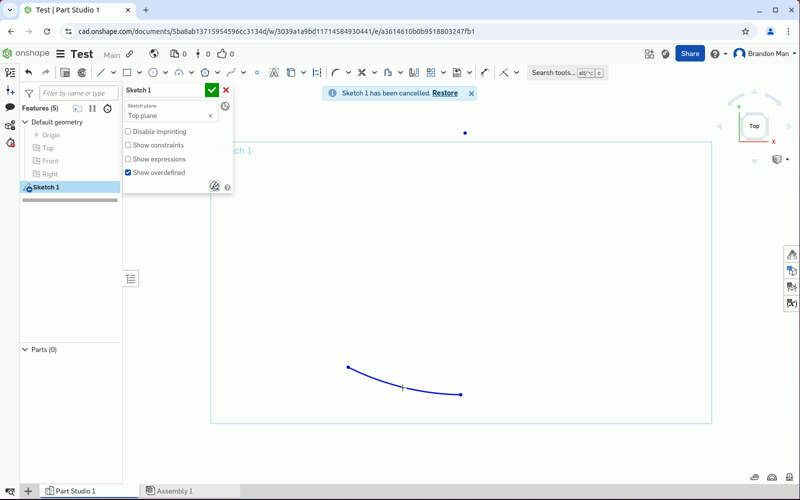
mouse_move(460, 394)
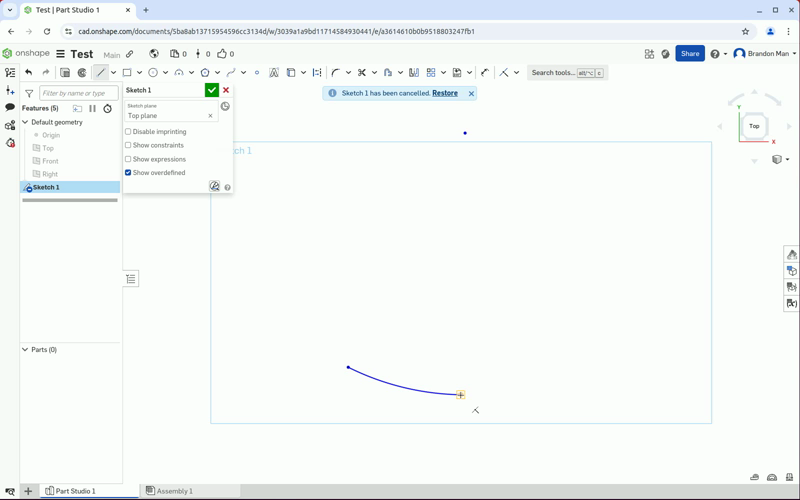
click(460, 394)
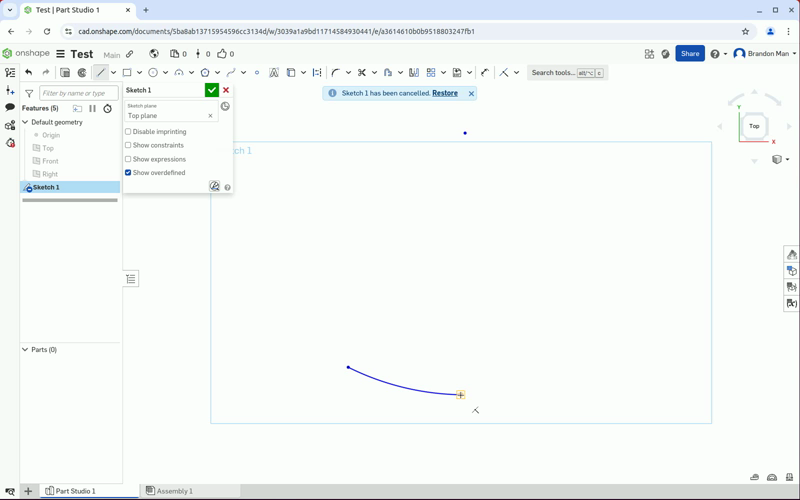
key_down(shift)
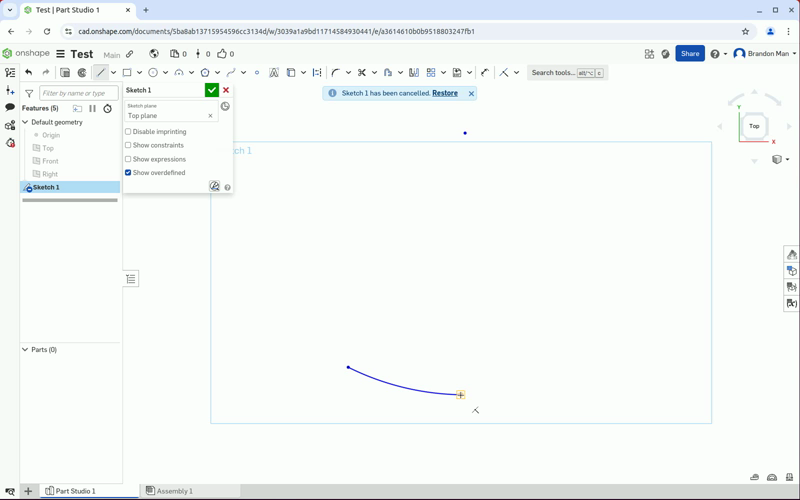
mouse_move(490, 394)
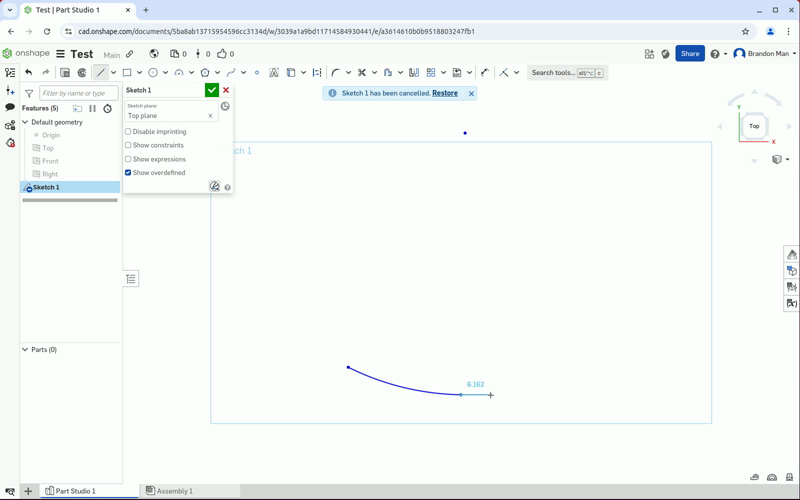
mouse_move(492, 394)
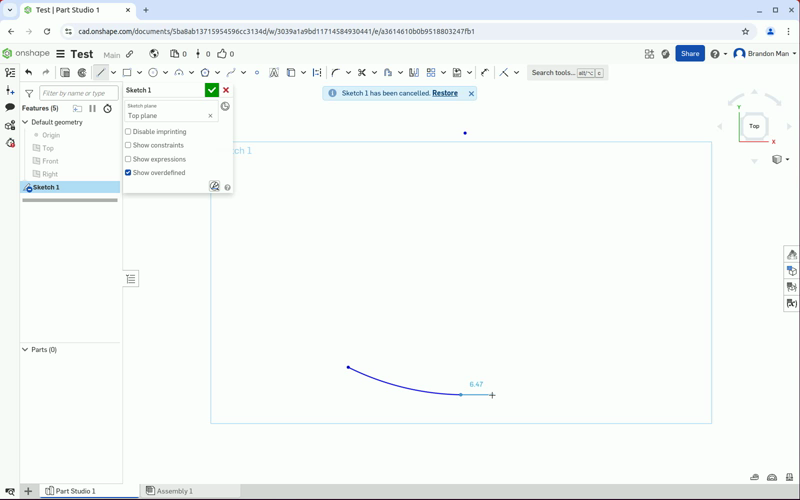
click(492, 394)
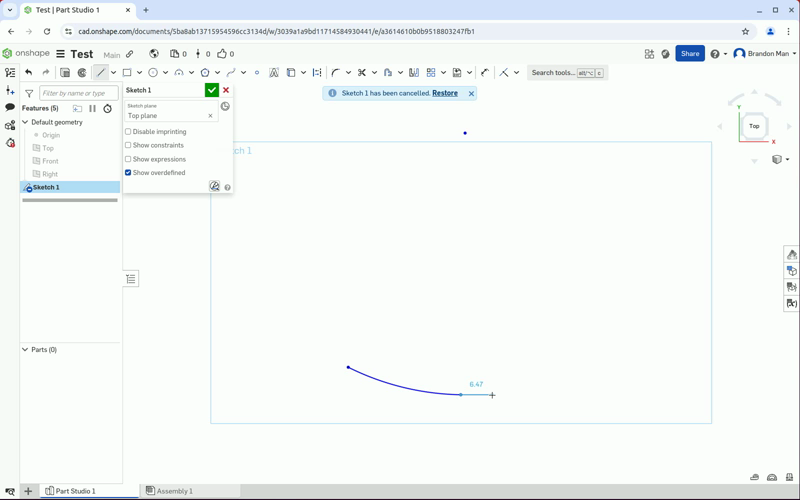
key_up(shift)
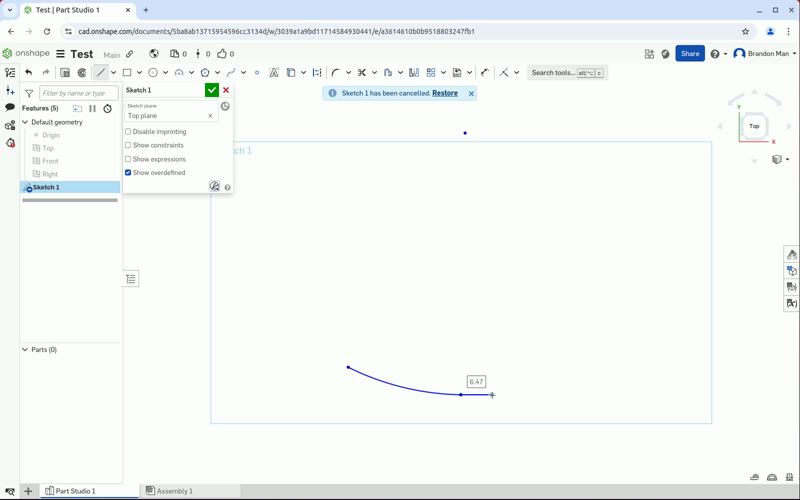
key_down(shift)
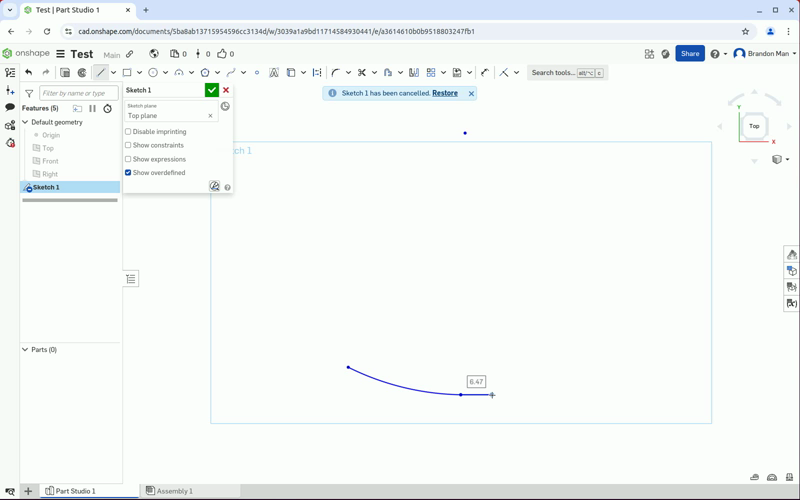
mouse_move(492, 281)
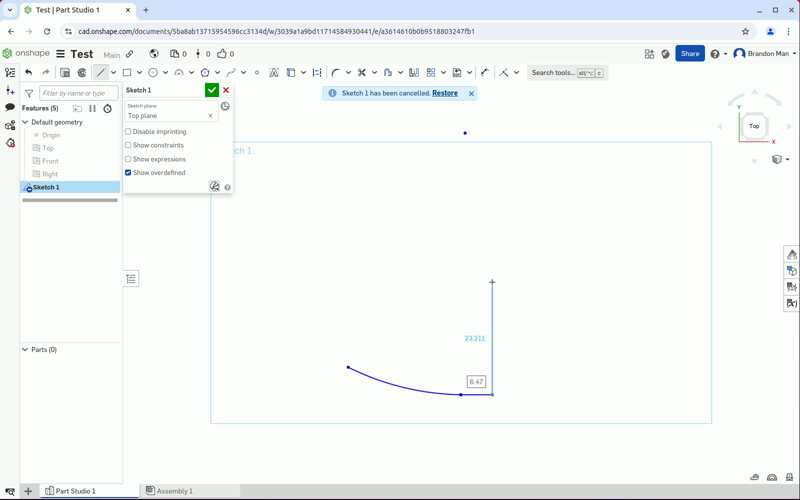
click(492, 281)
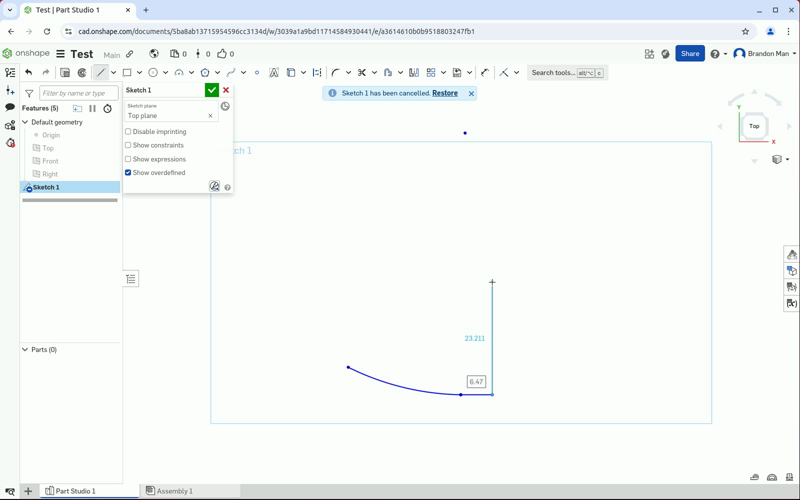
key_up(shift)
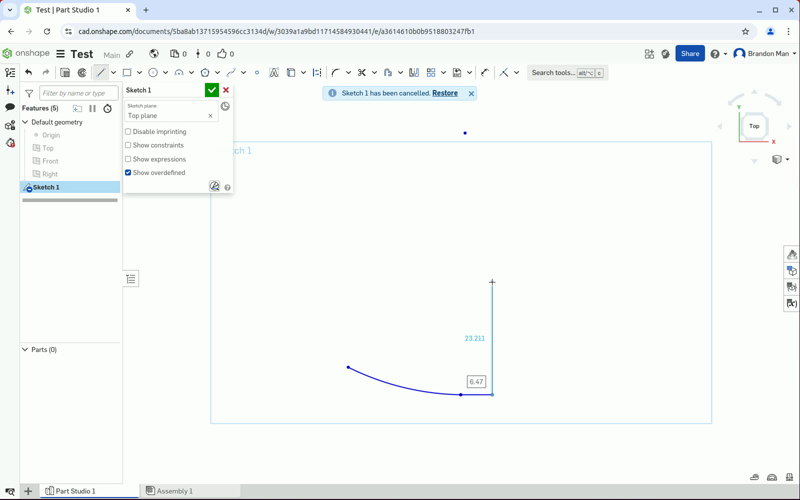
key_down(shift)
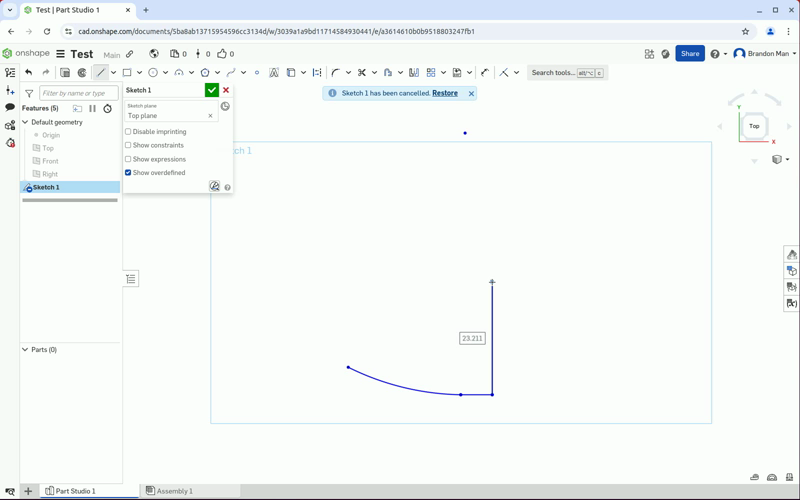
mouse_move(522, 281)
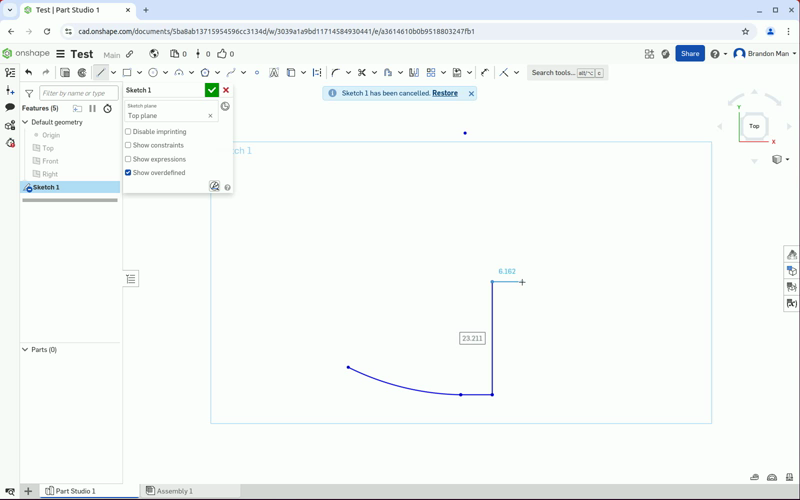
mouse_move(460, 281)
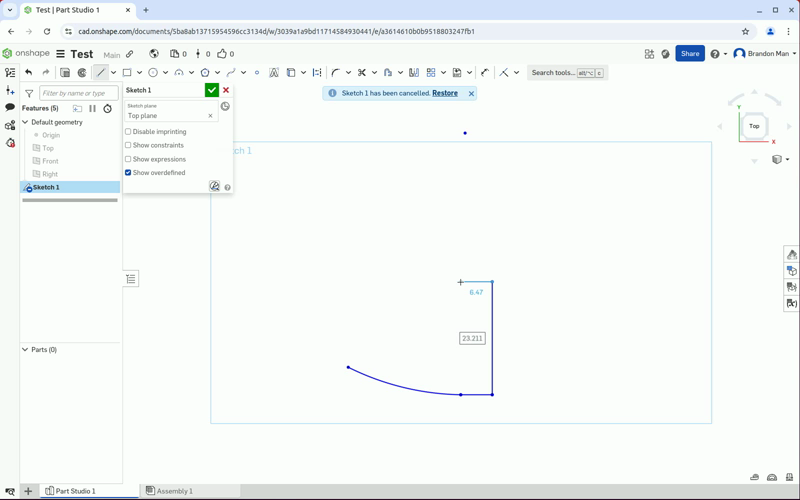
click(460, 281)
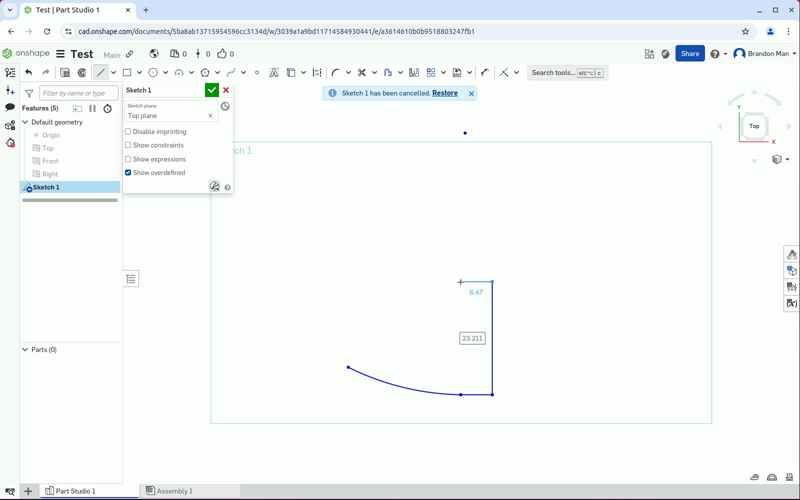
key_up(shift)
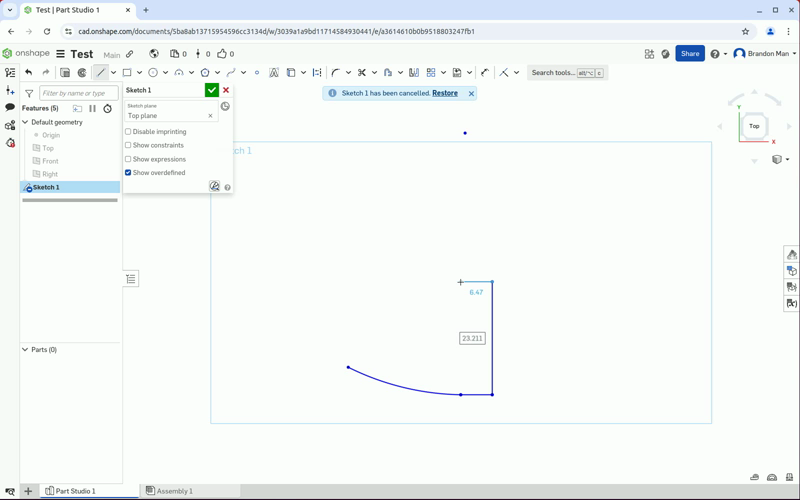
key_down(shift)
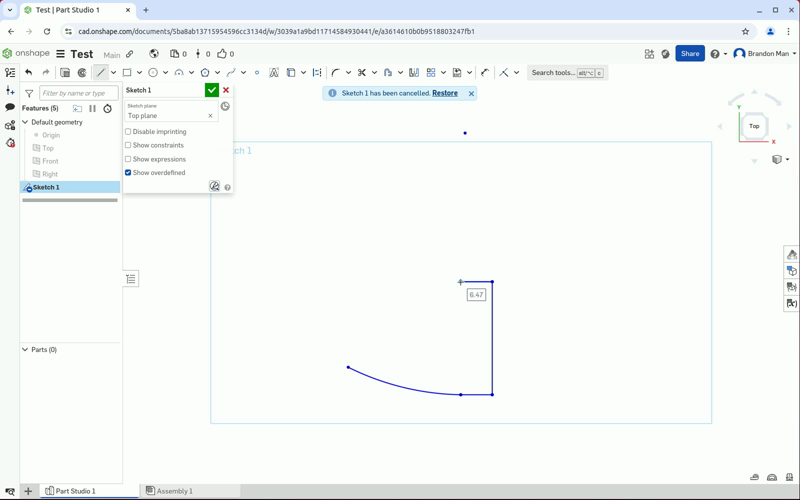
mouse_move(490, 281)
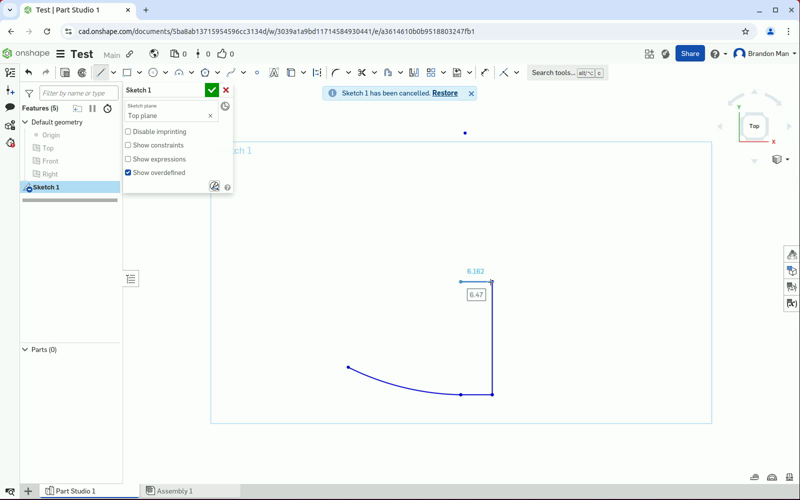
mouse_move(404, 262)
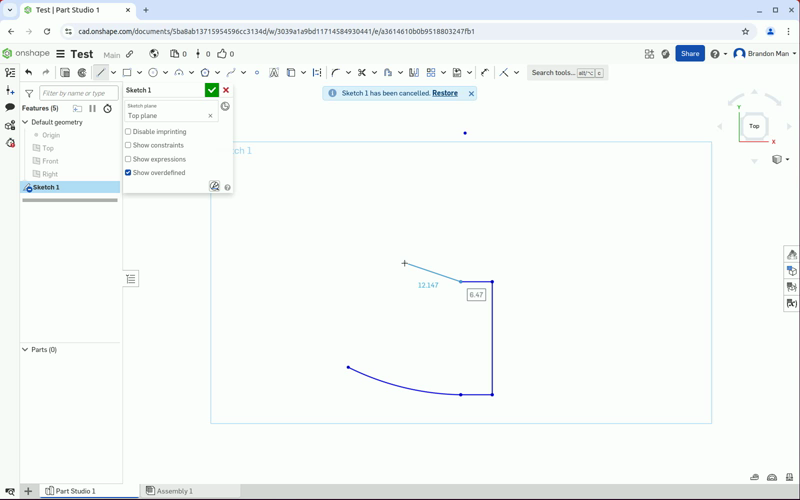
click(404, 262)
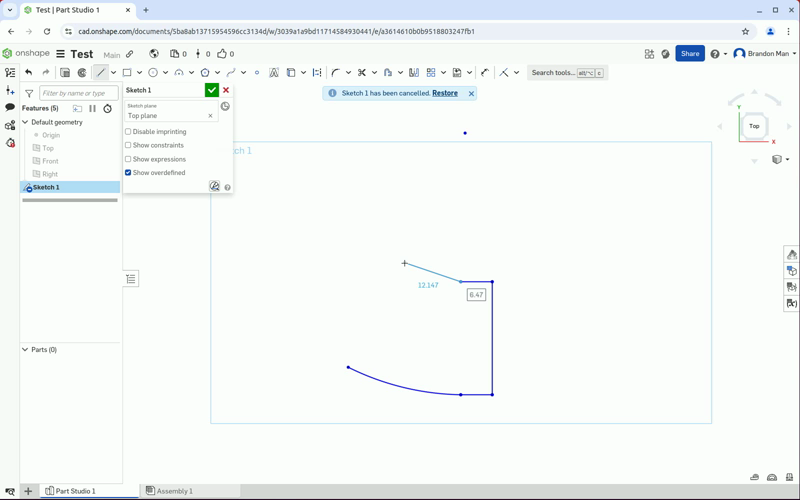
key_up(shift)
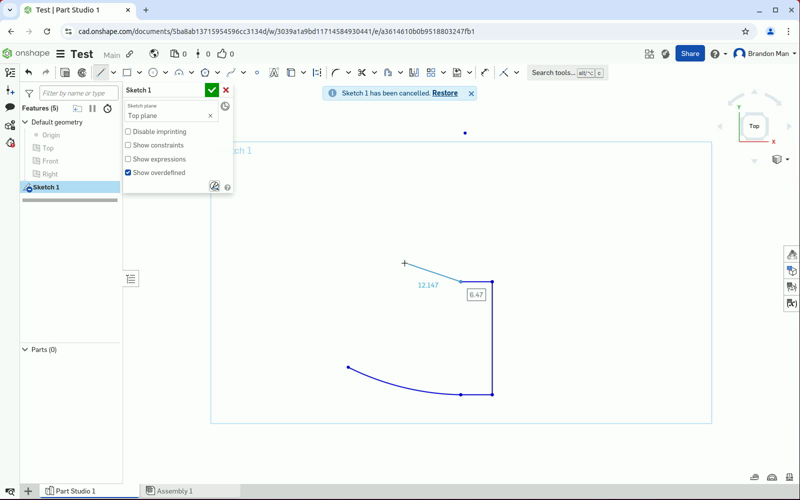
key_down(shift)
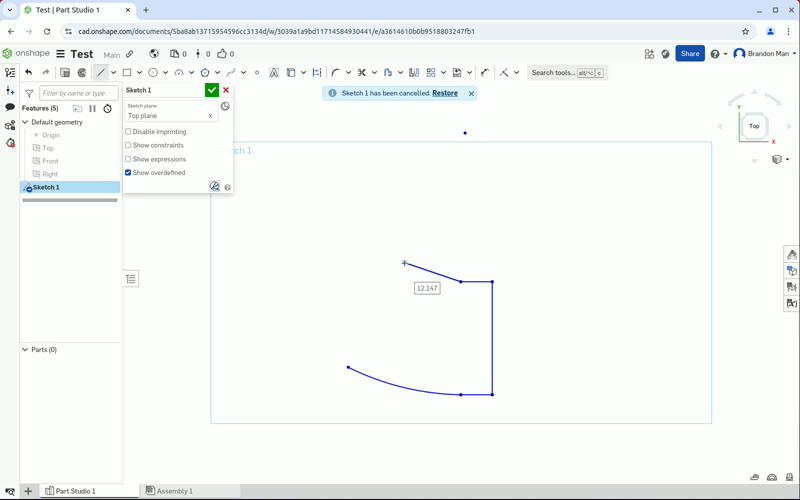
mouse_move(404, 182)
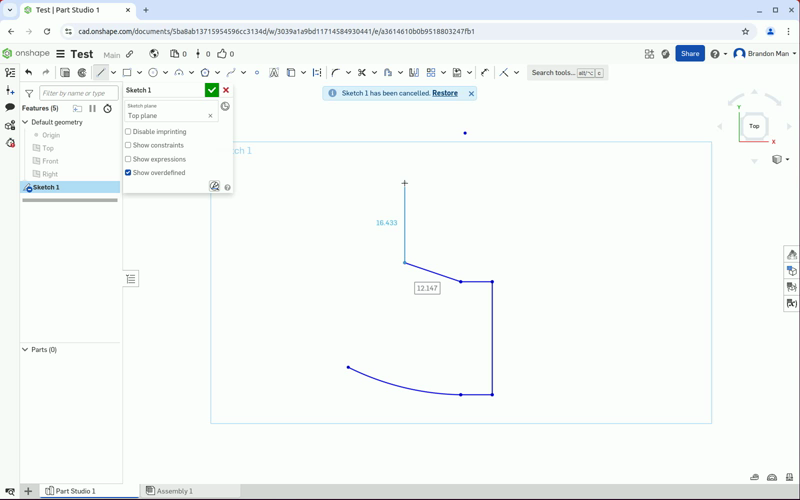
click(404, 182)
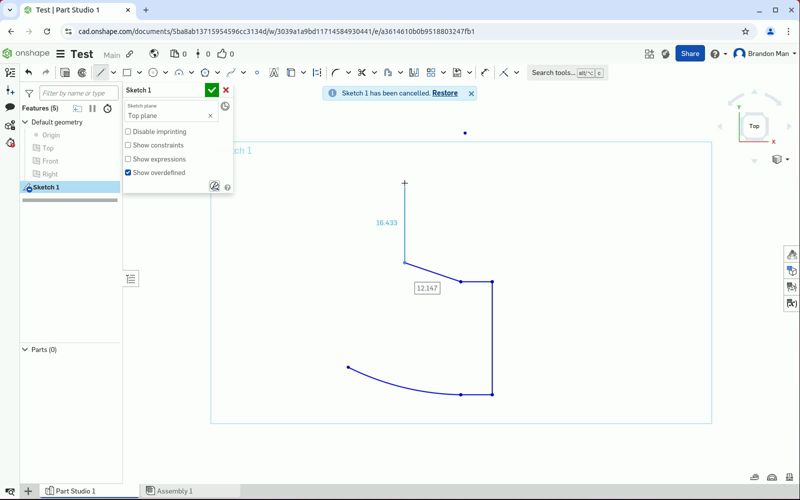
key_up(shift)
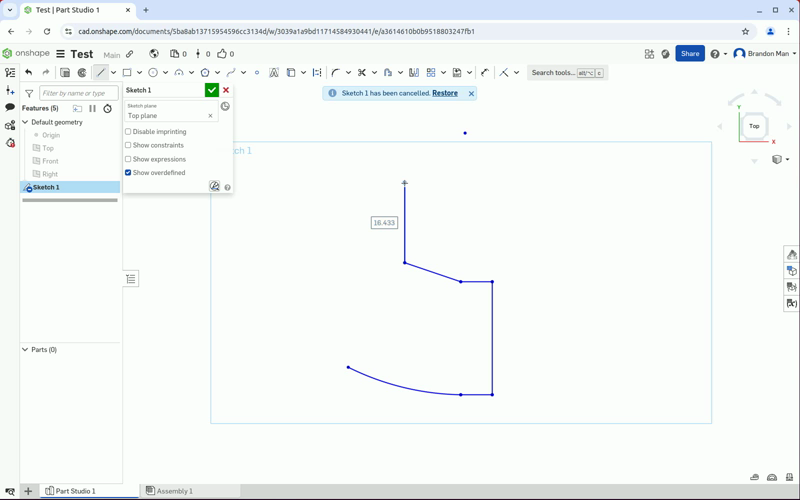
key_down(shift)
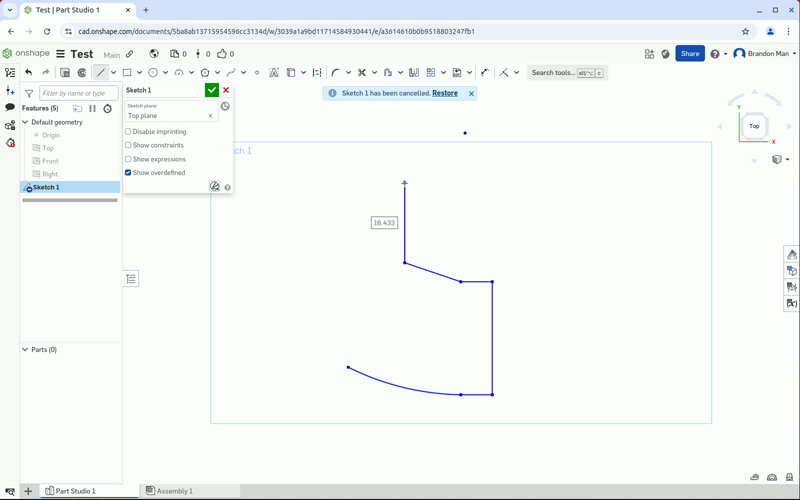
mouse_move(434, 182)
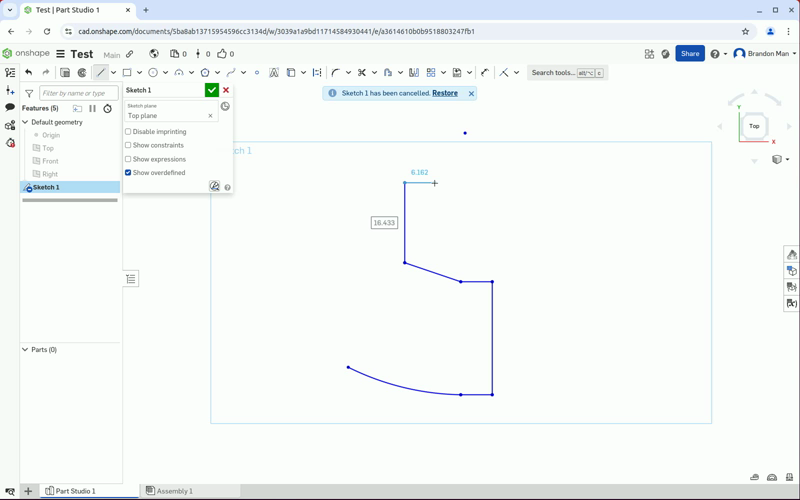
mouse_move(348, 182)
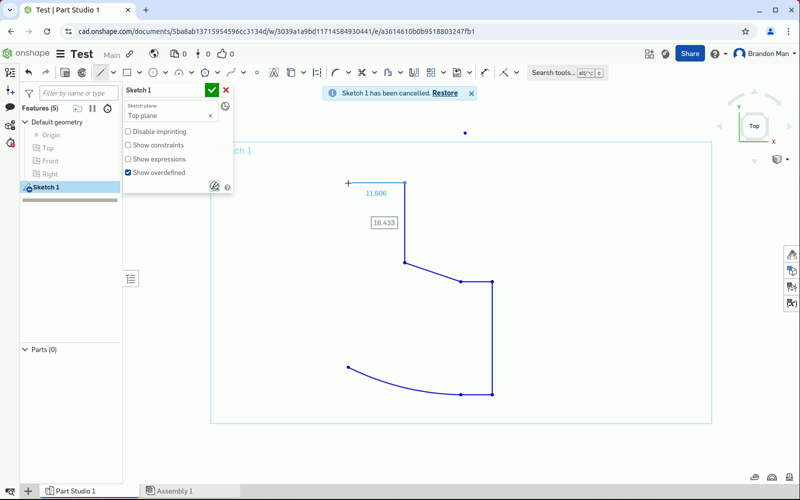
click(348, 182)
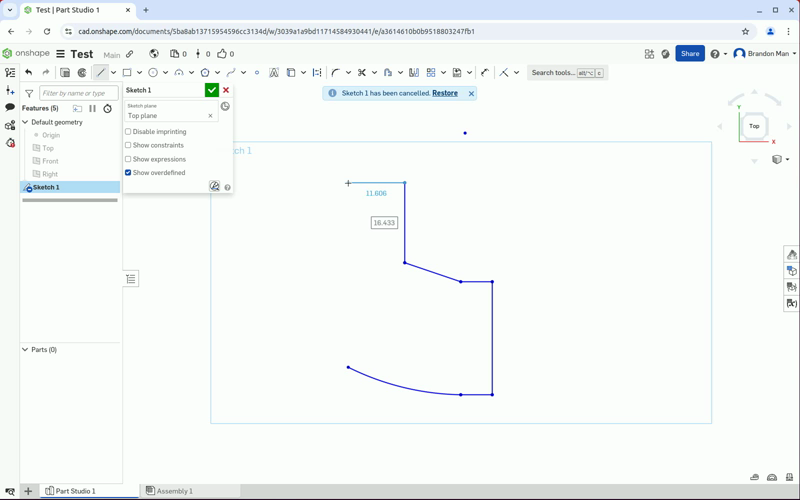
key_up(shift)
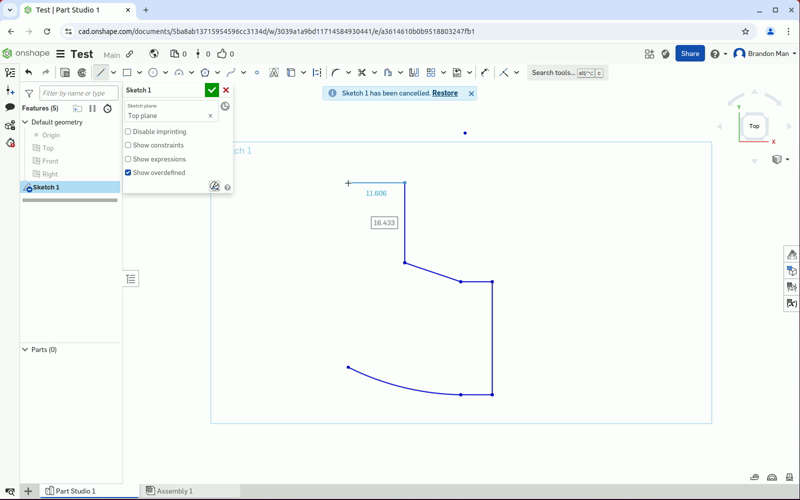
key_down(shift)
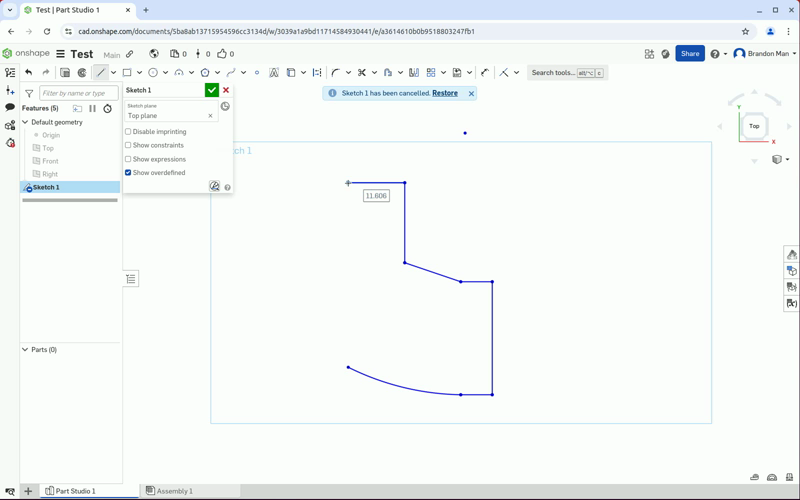
mouse_move(348, 367)
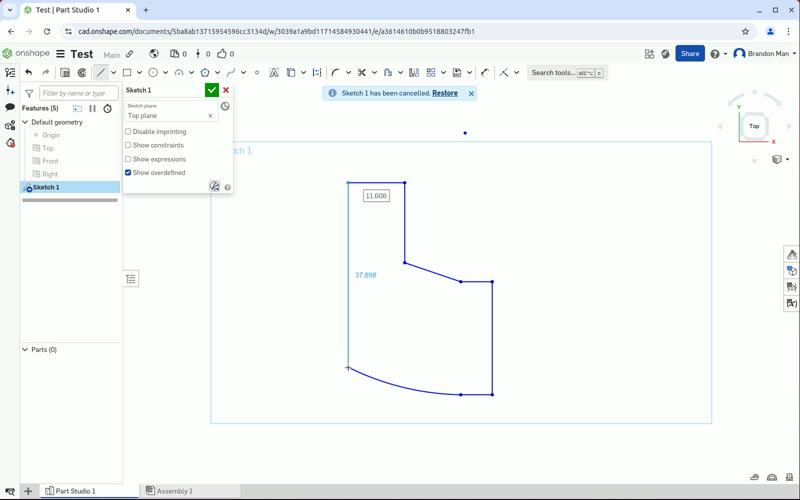
key_up(shift)
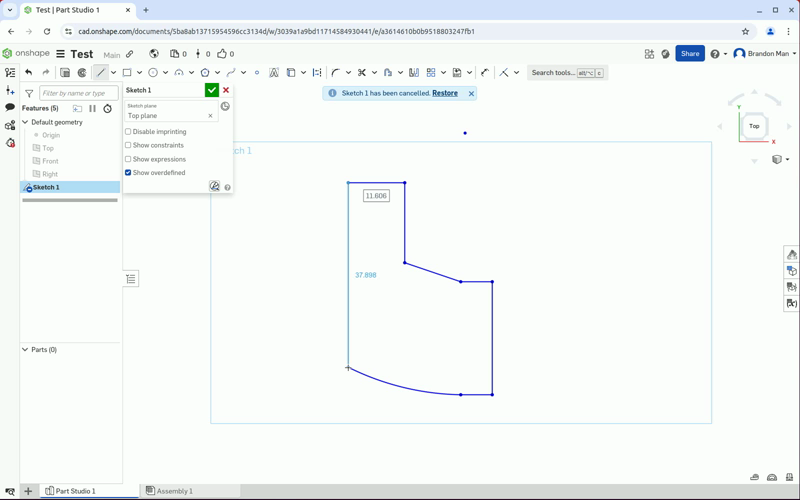
click(348, 367)
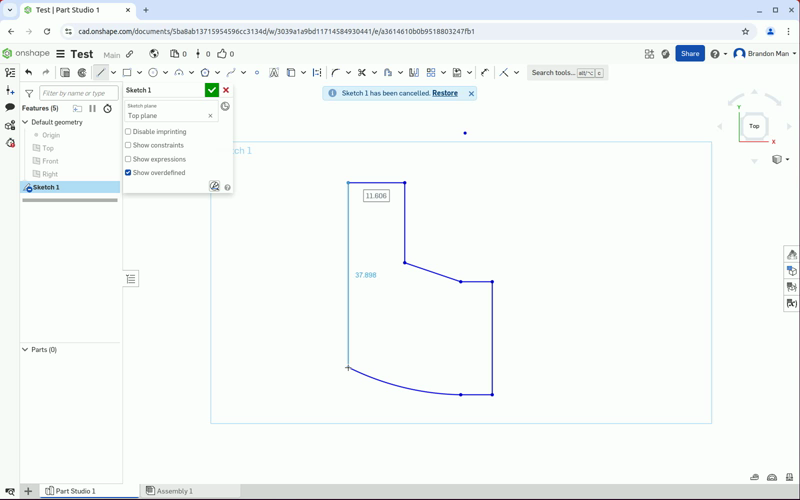
key(esc)
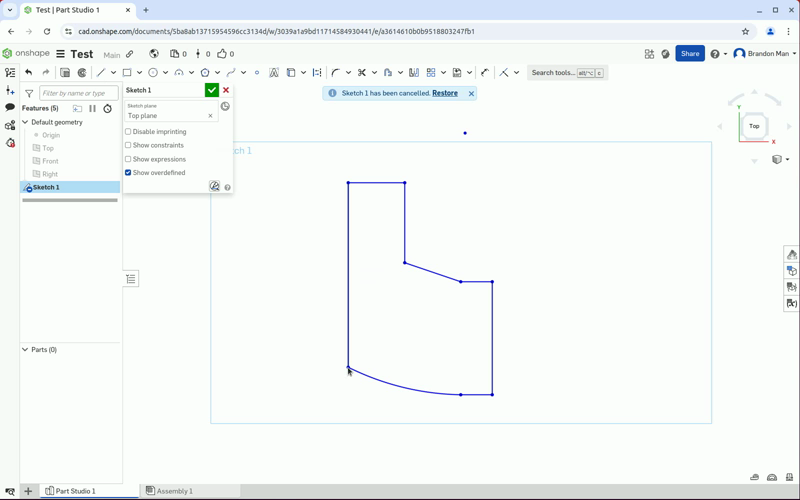
mouse_move(367, 357)
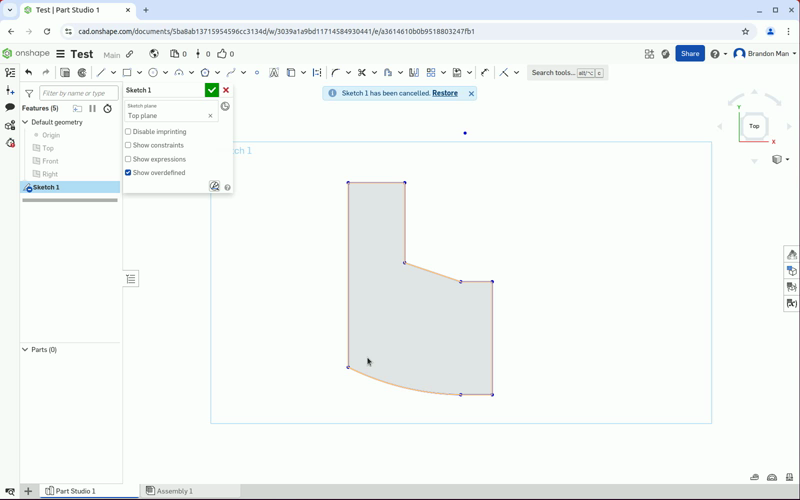
click(367, 357)
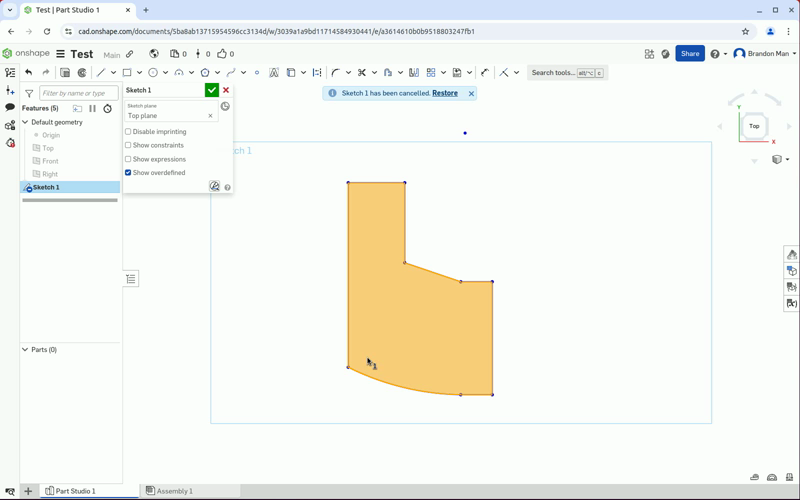
mouse_move(73, 352)
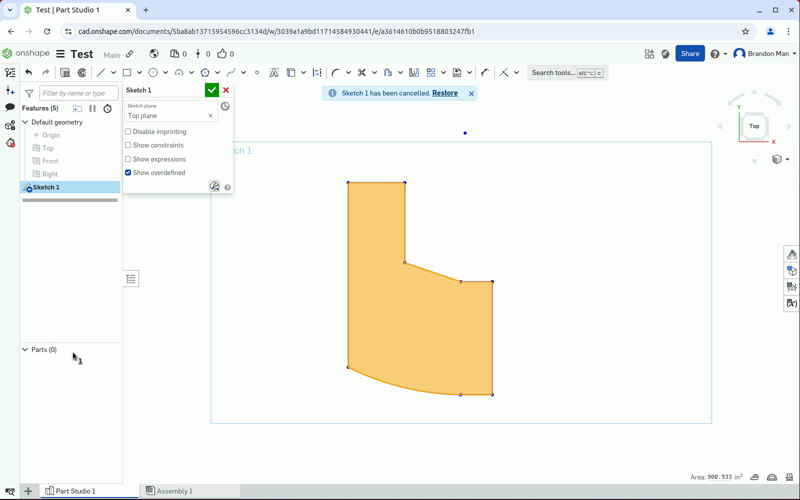
key(shift+y)
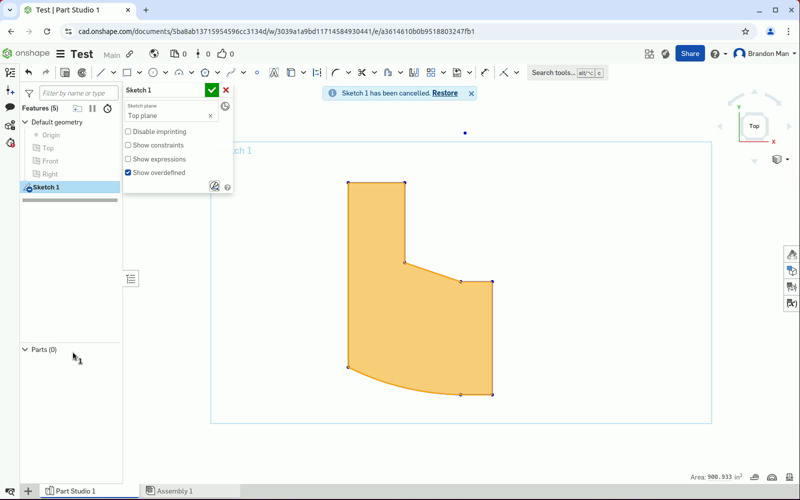
key(shift+e)
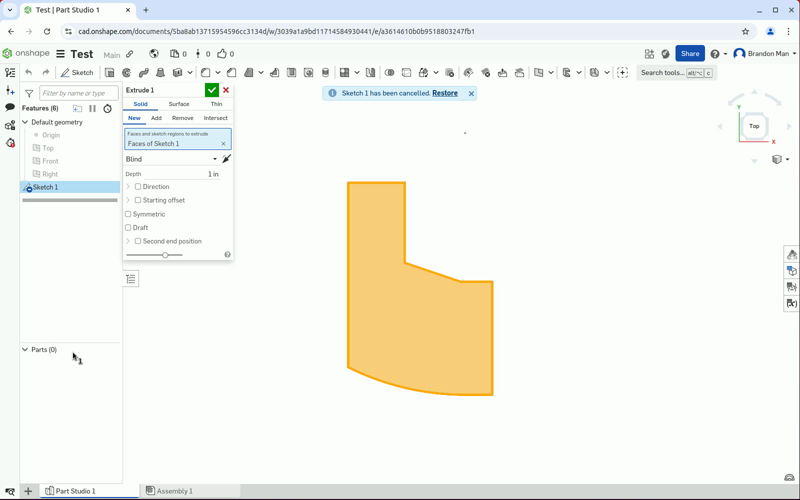
mouse_move(143, 106)
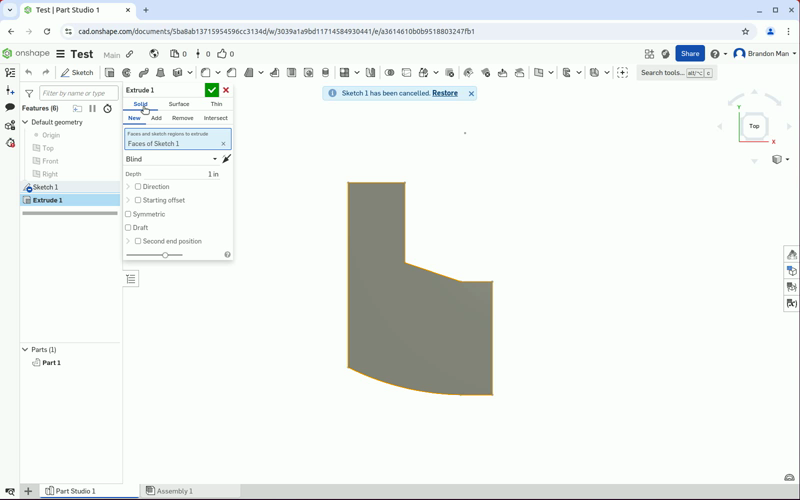
click(143, 106)
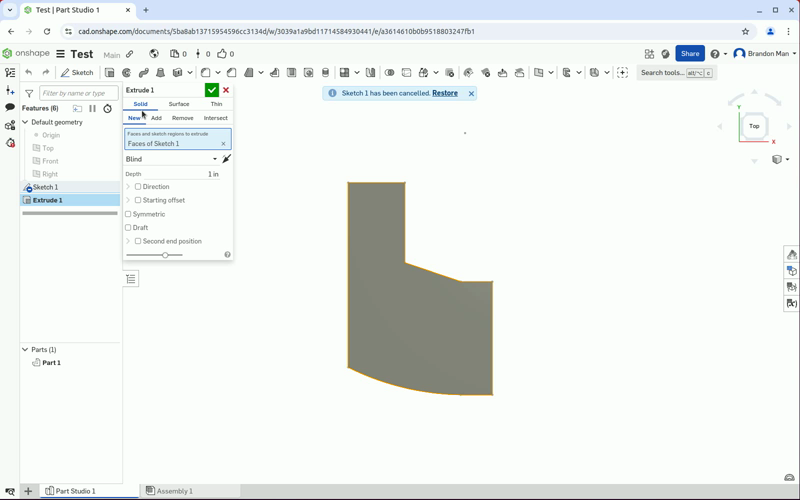
mouse_move(137, 120)
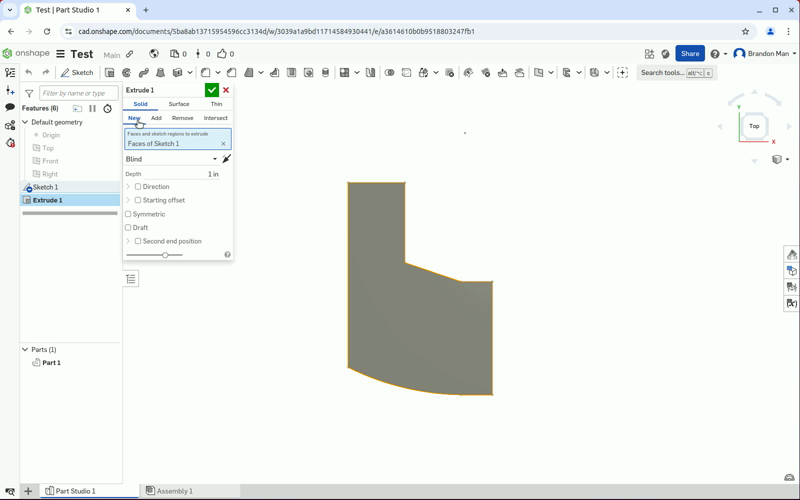
click(137, 120)
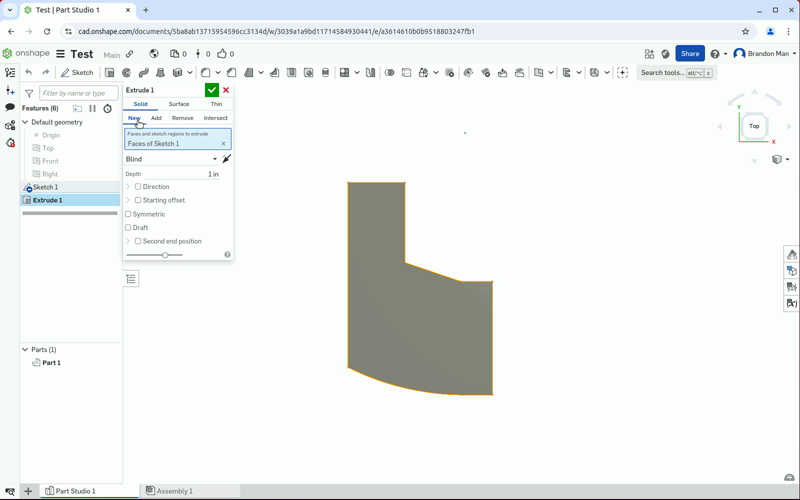
key(tab, 4)
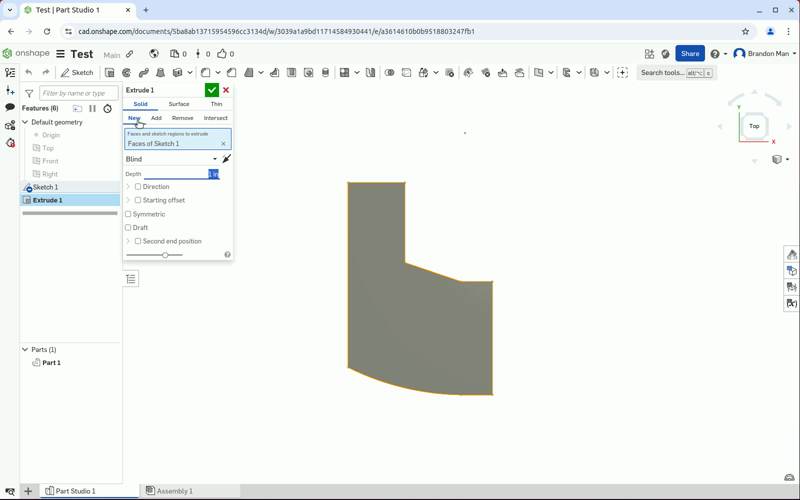
text(1.926)
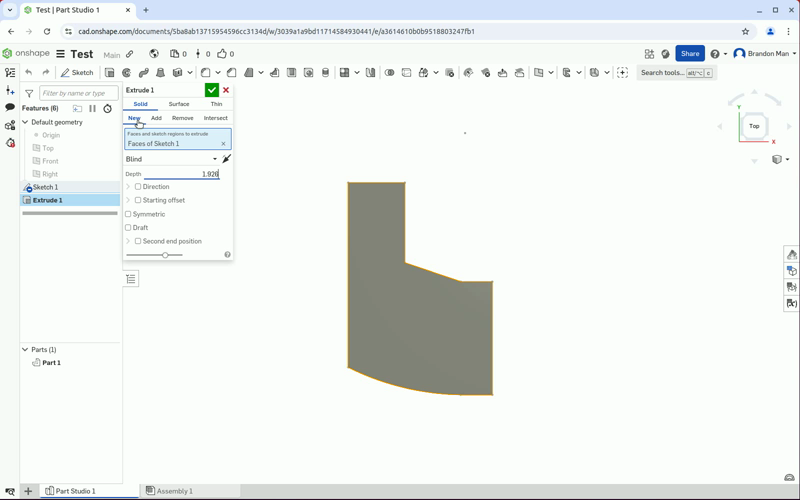
key(enter)
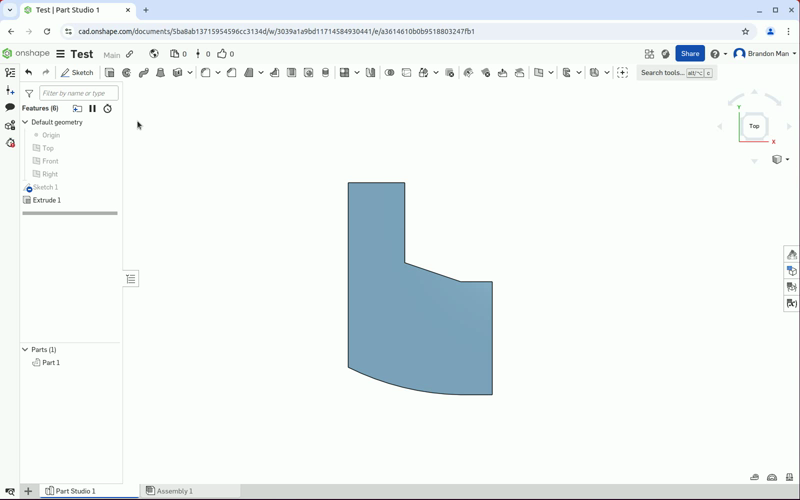
key(shift+h)
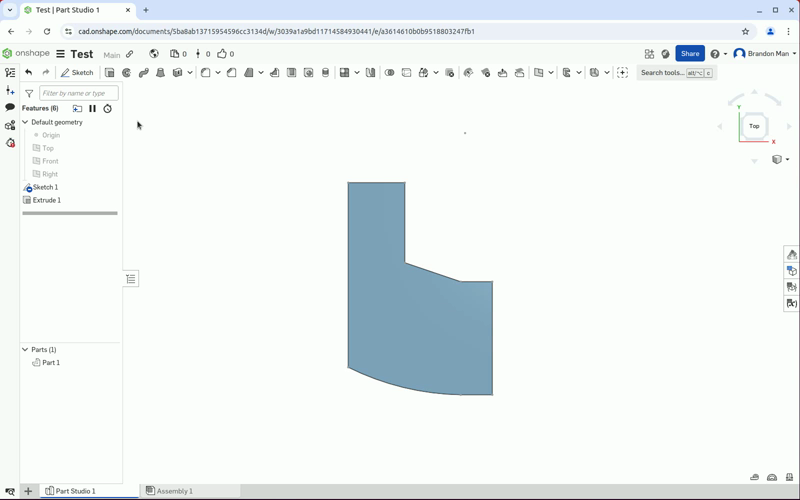
key(shift+h)
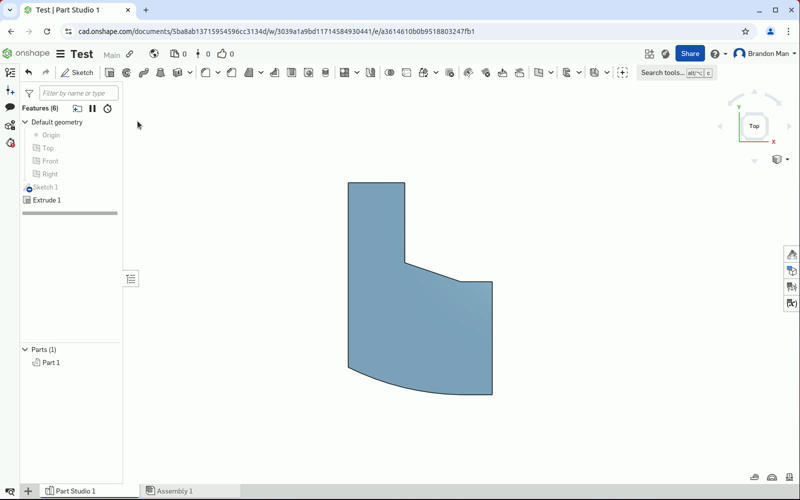
mouse_move(73, 189)
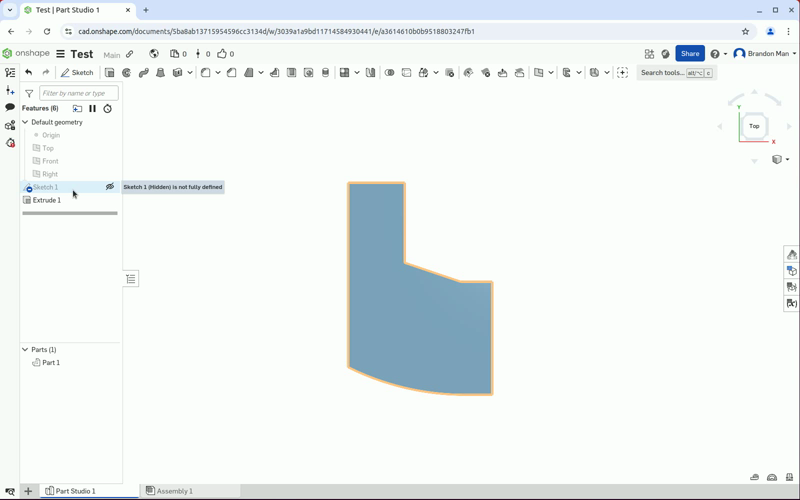
click(73, 189)
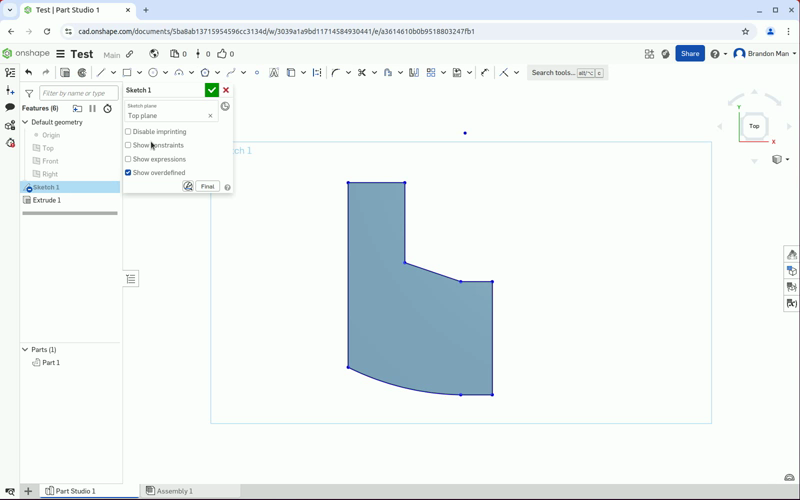
mouse_move(229, 92)
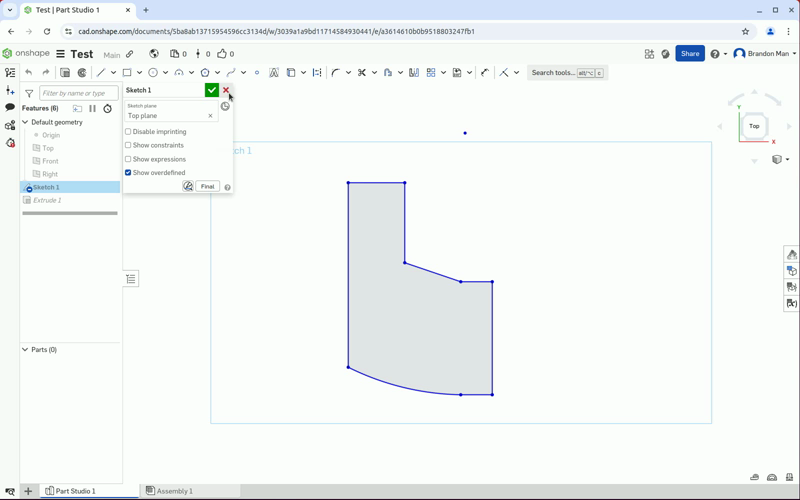
click(229, 92)
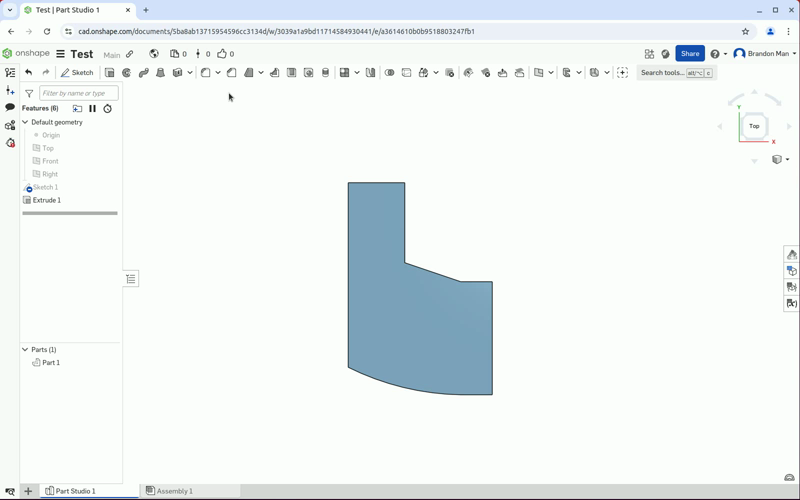
mouse_move(541, 75)
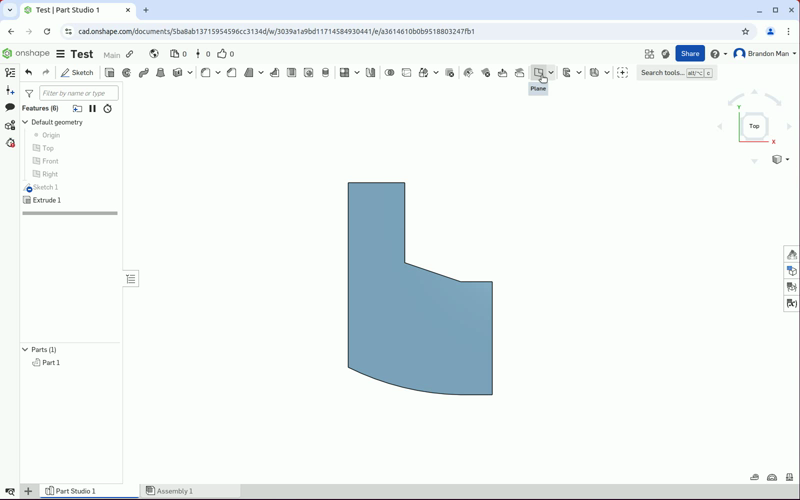
click(541, 75)
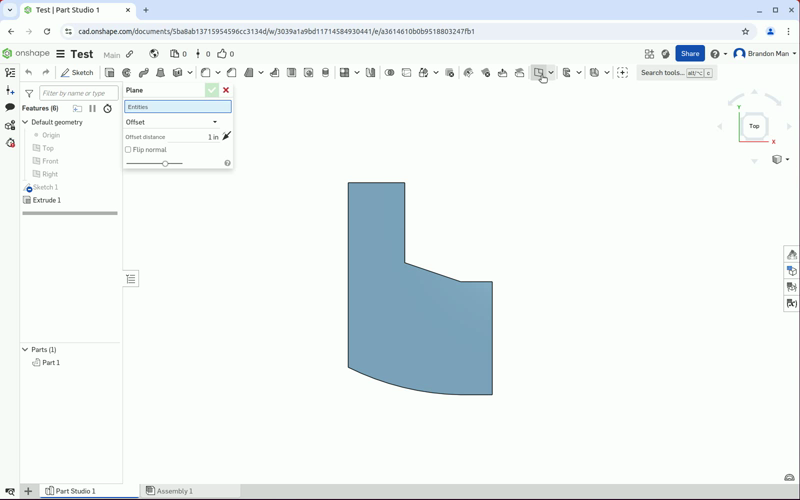
mouse_move(73, 150)
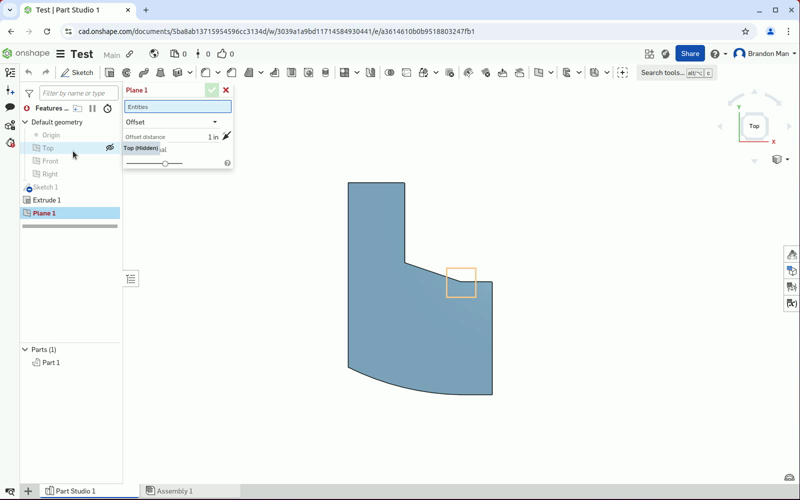
click(73, 150)
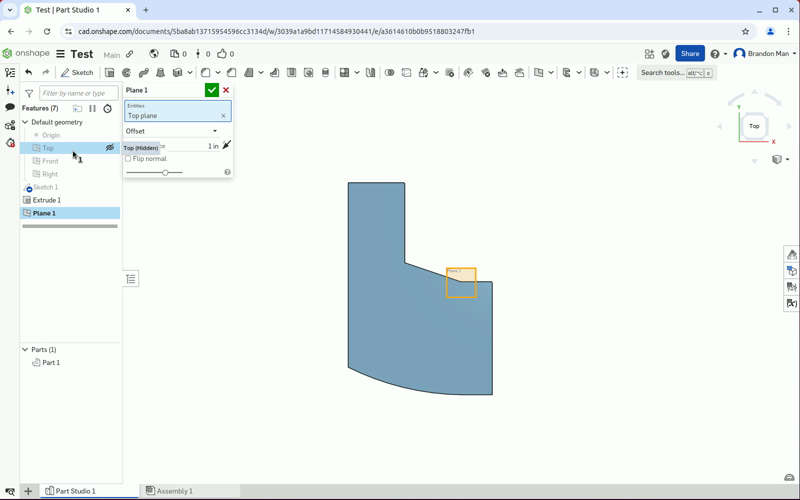
key(tab, 2)
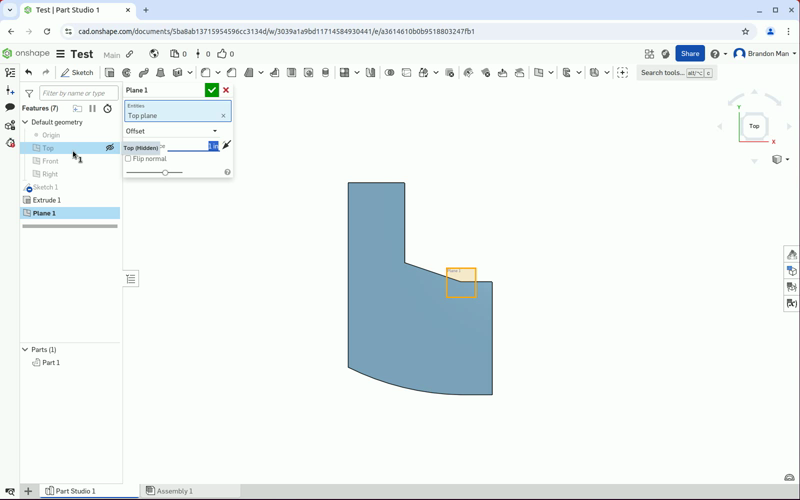
text(1.91)
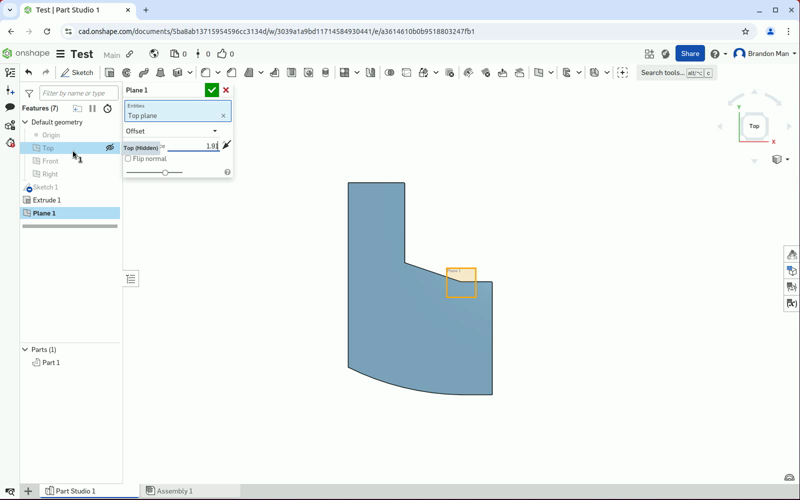
key(enter, 2)
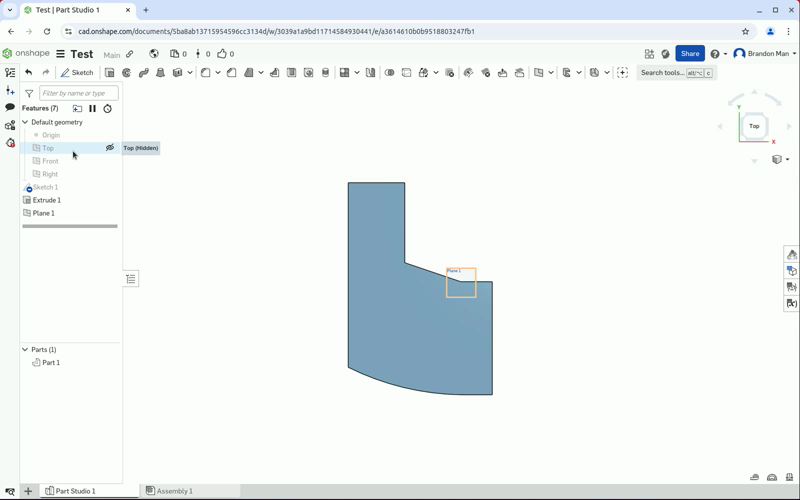
key(shift+s)
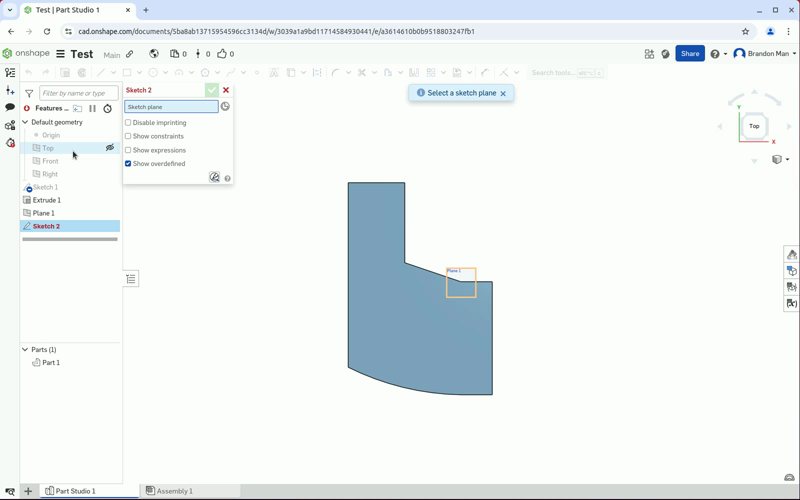
mouse_move(73, 215)
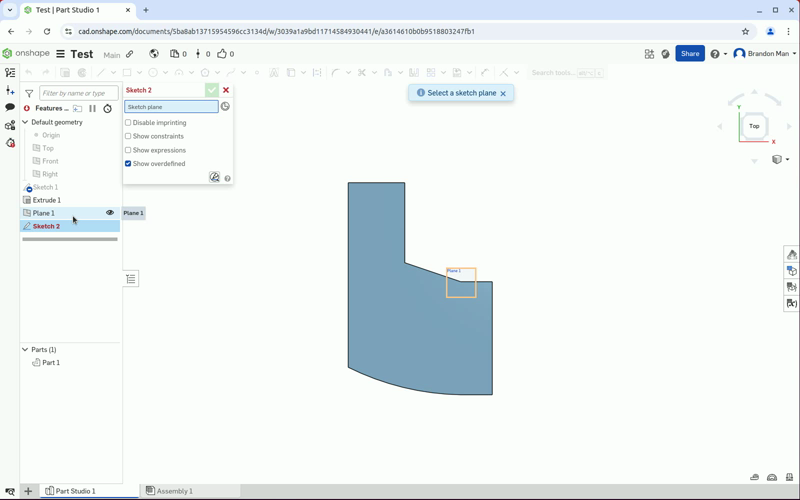
click(73, 215)
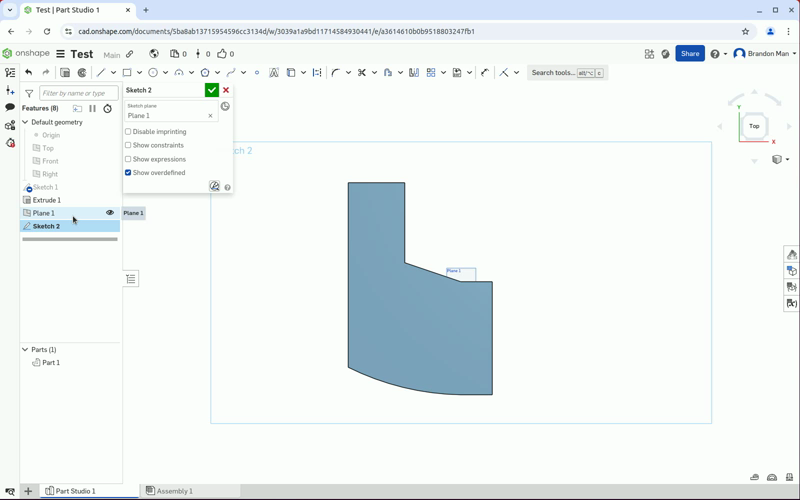
mouse_move(73, 352)
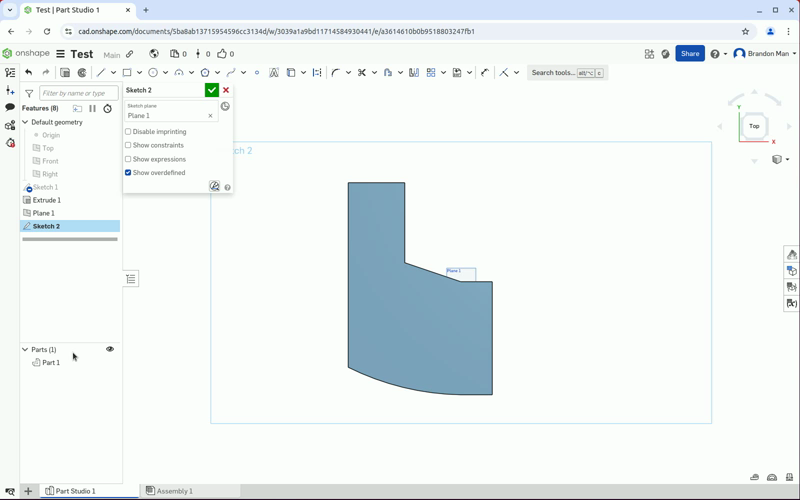
key(y)
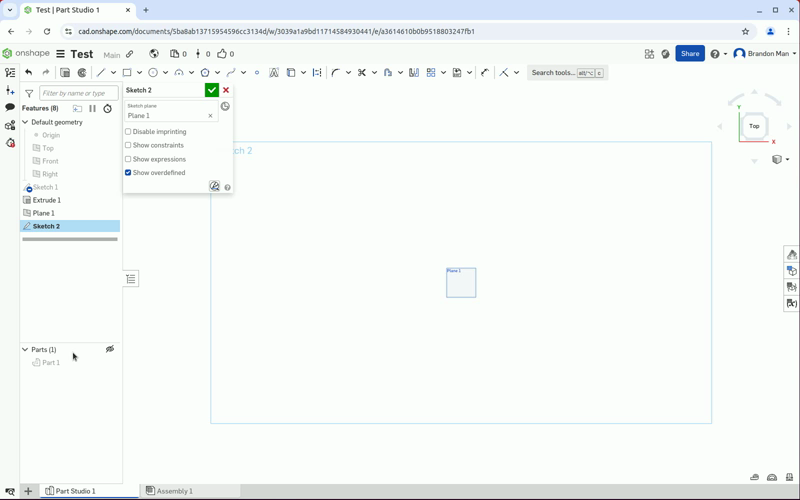
key(l)
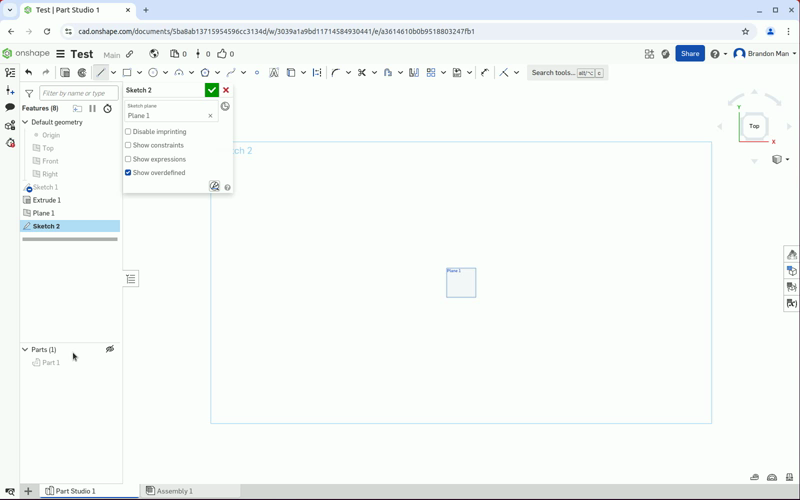
key_down(shift)
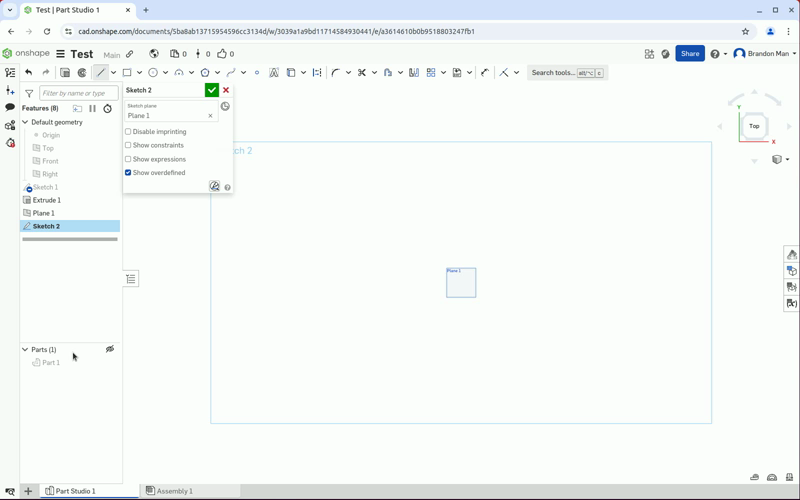
mouse_move(348, 335)
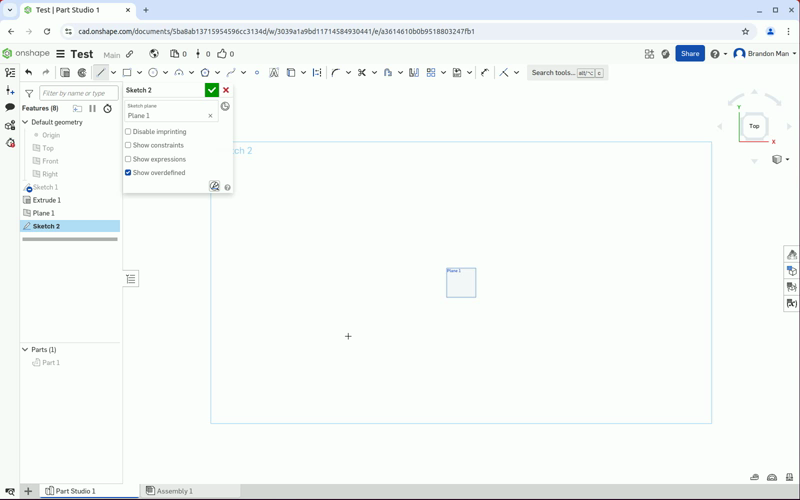
click(348, 335)
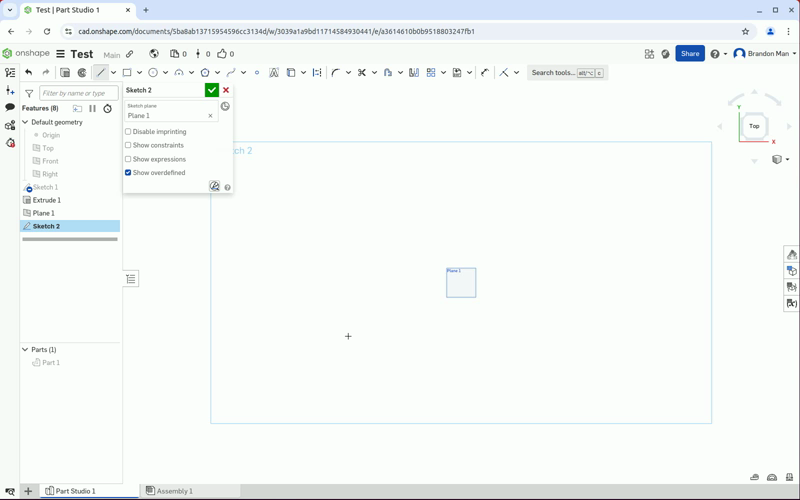
key_up(shift)
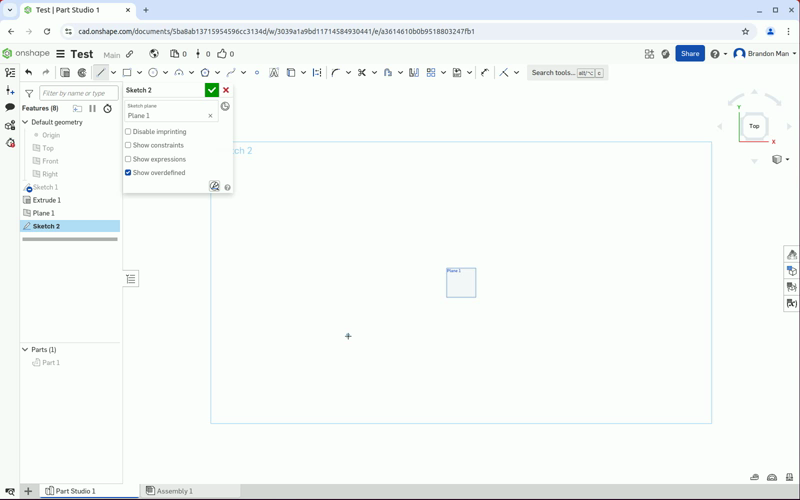
key_down(shift)
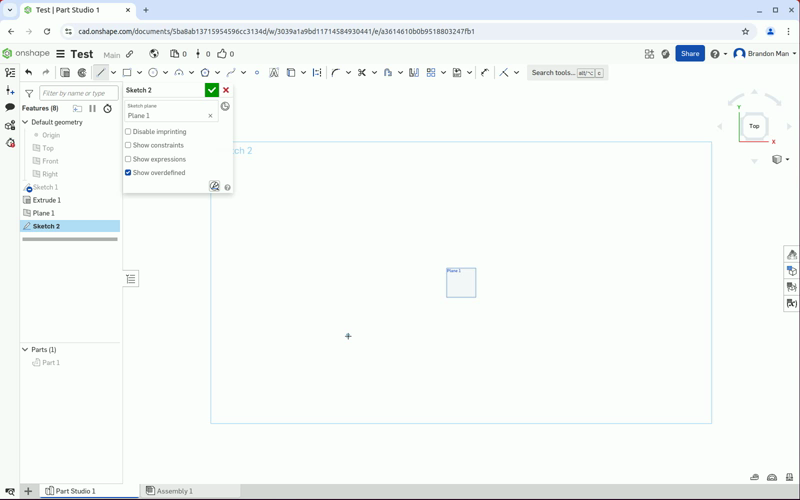
mouse_move(378, 335)
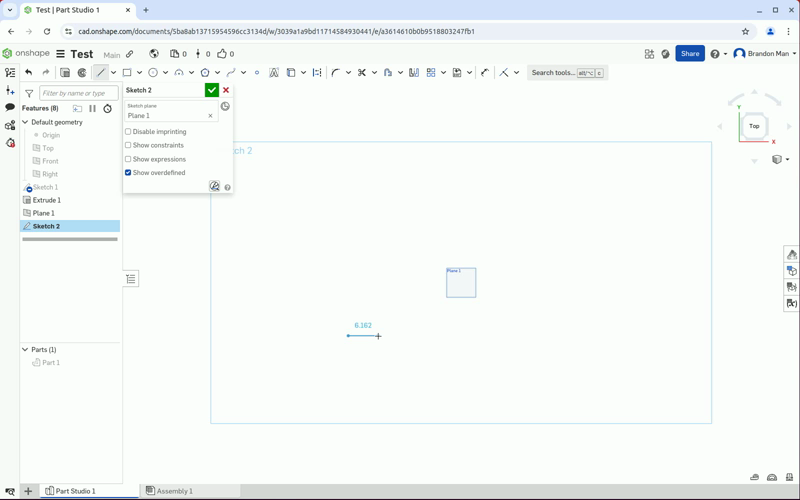
mouse_move(406, 335)
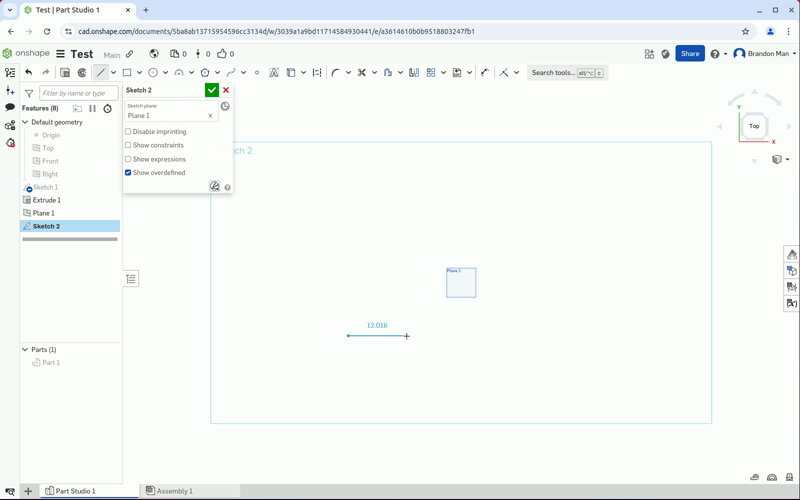
click(406, 335)
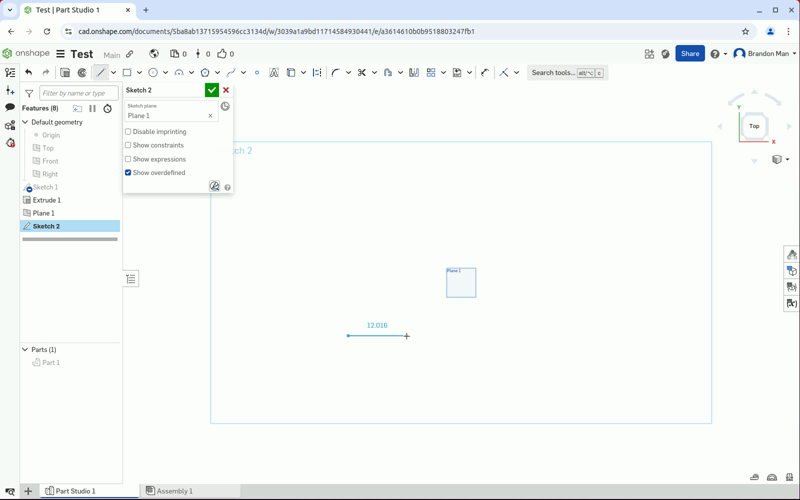
key_up(shift)
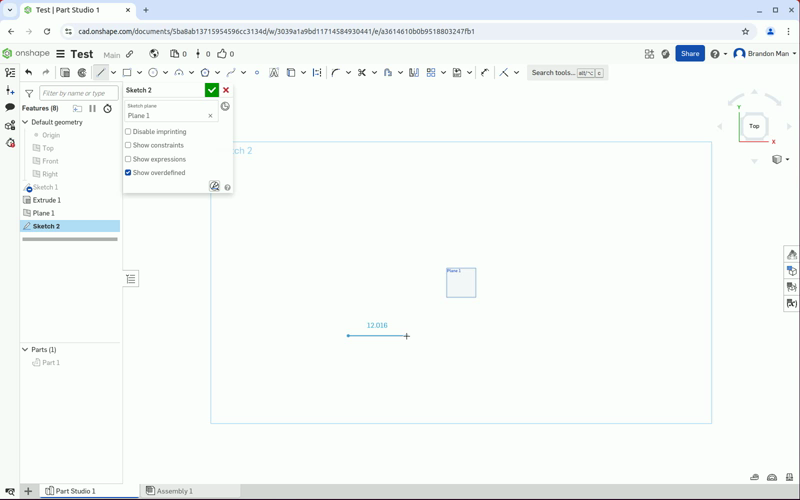
key_down(shift)
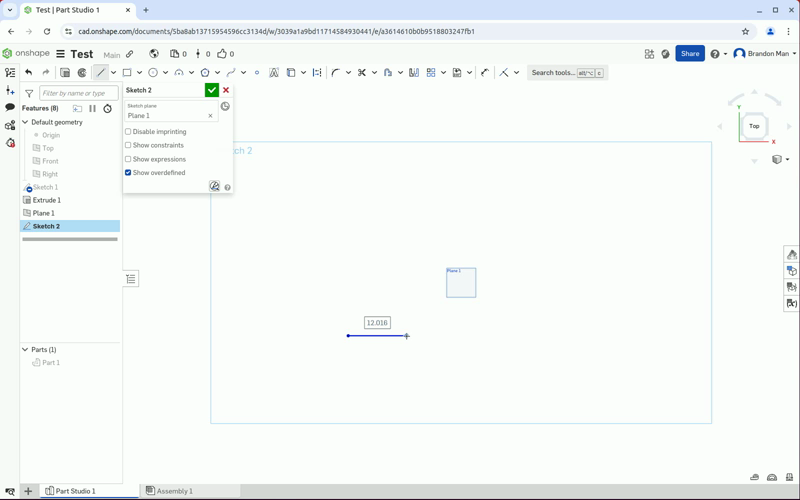
mouse_move(348, 234)
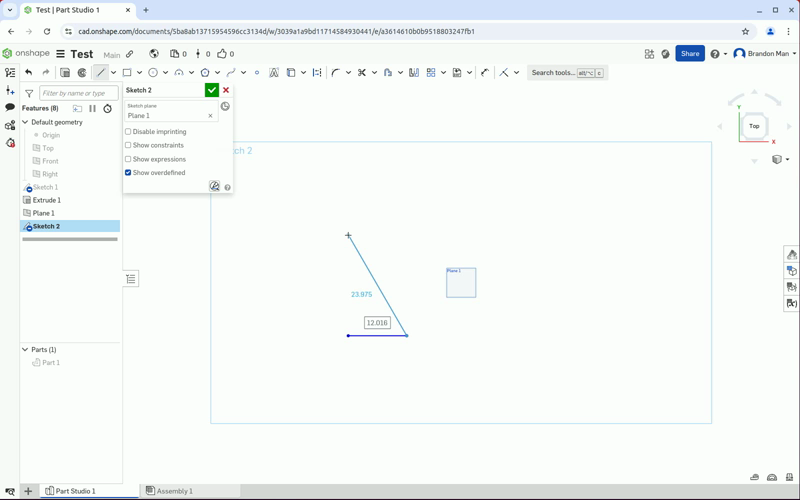
click(348, 234)
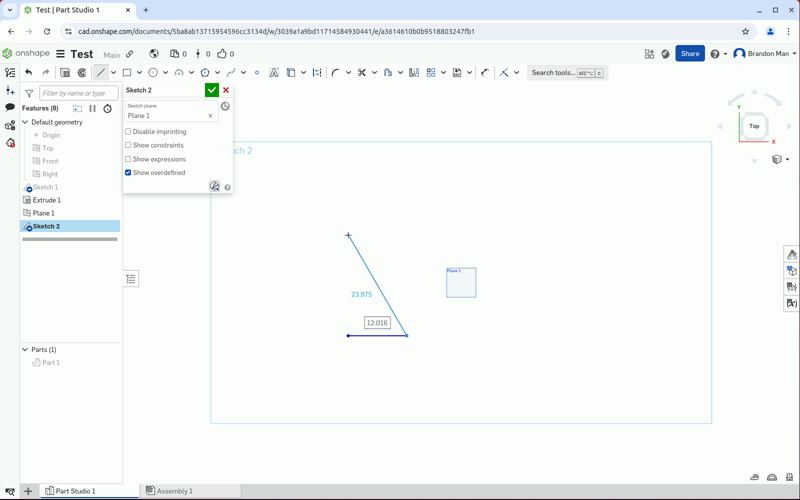
key_up(shift)
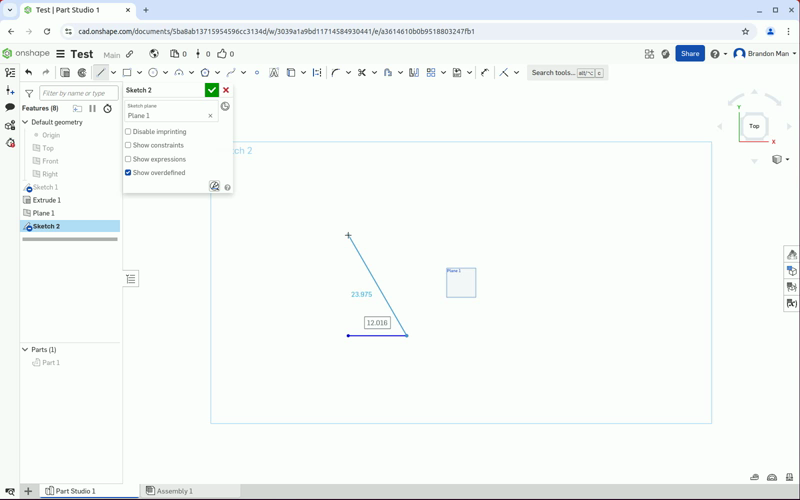
key_down(shift)
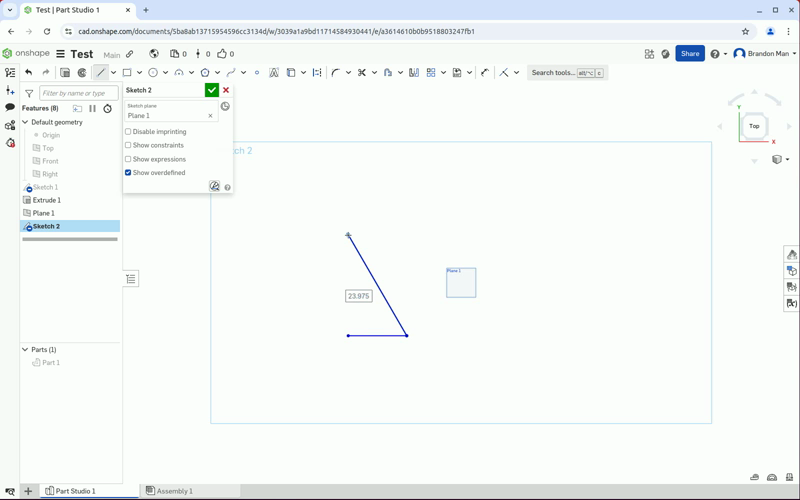
mouse_move(348, 335)
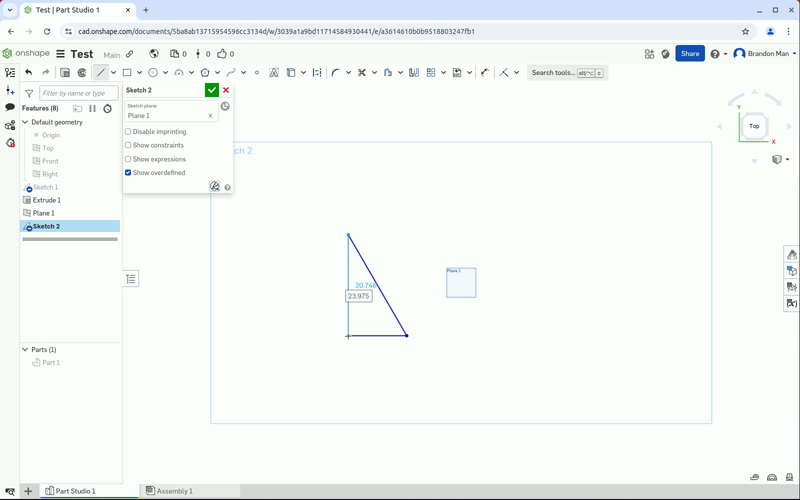
key_up(shift)
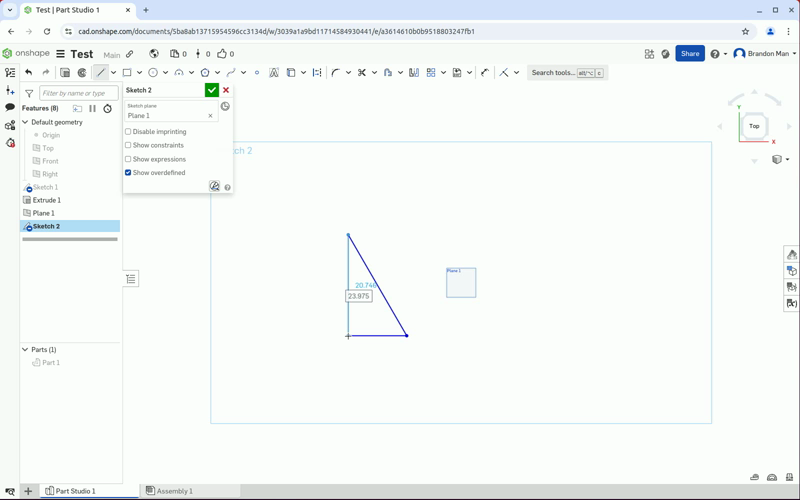
click(348, 335)
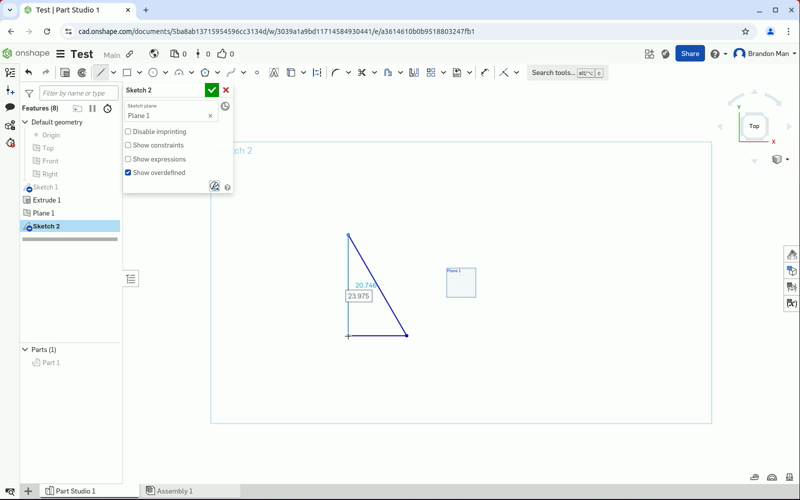
key(esc)
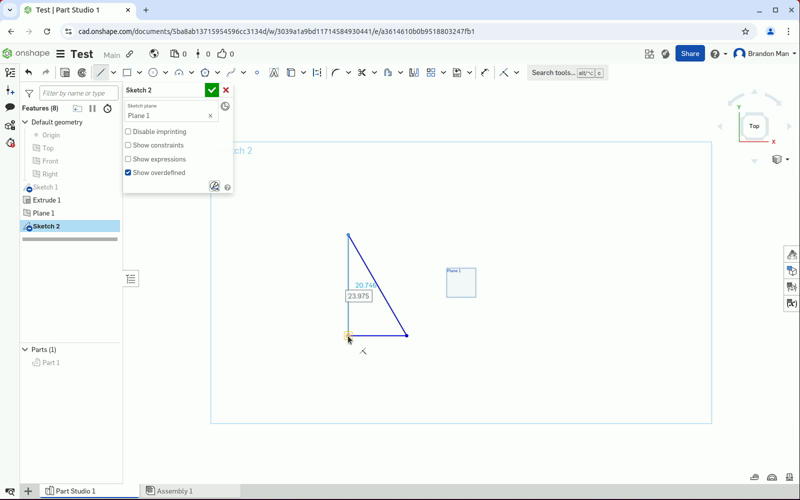
mouse_move(358, 270)
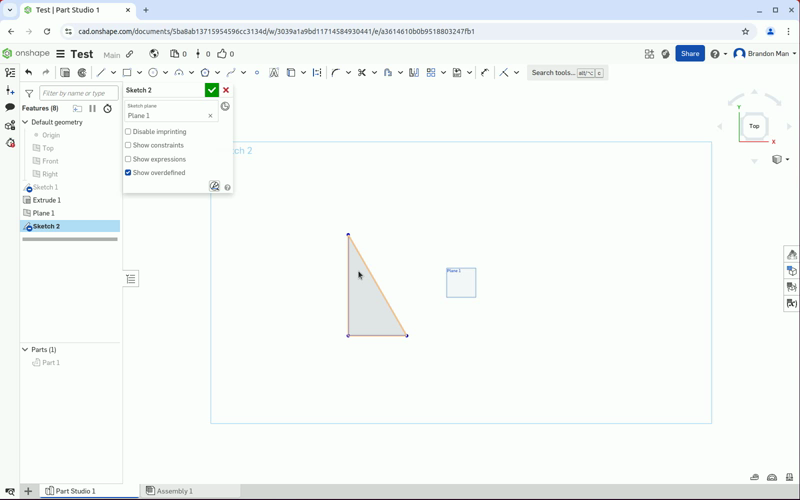
click(358, 270)
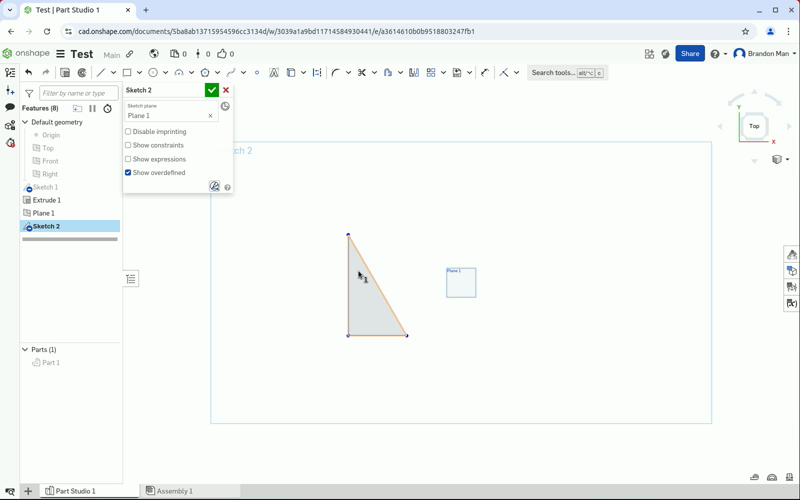
mouse_move(73, 352)
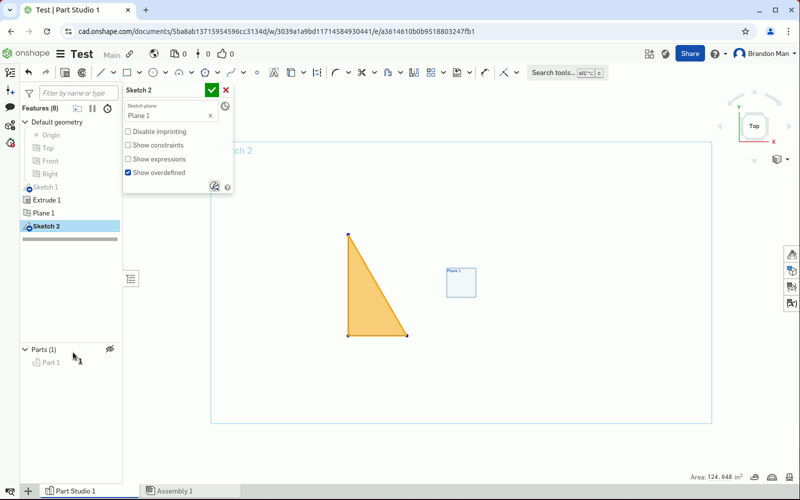
key(shift+y)
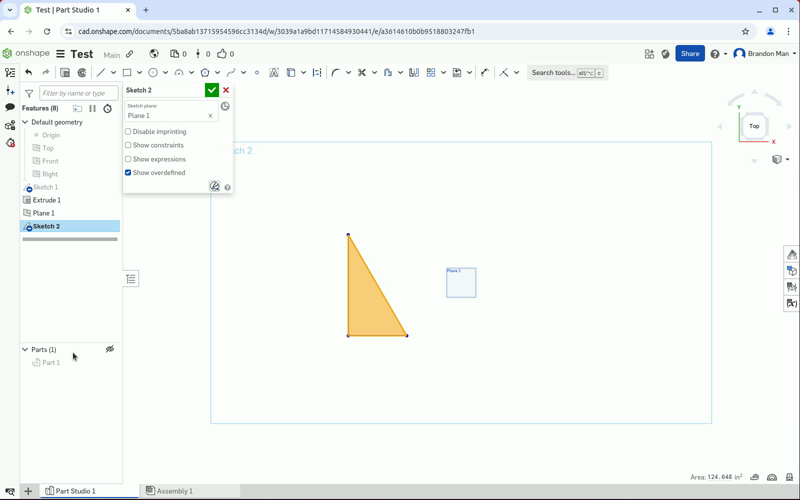
key(shift+e)
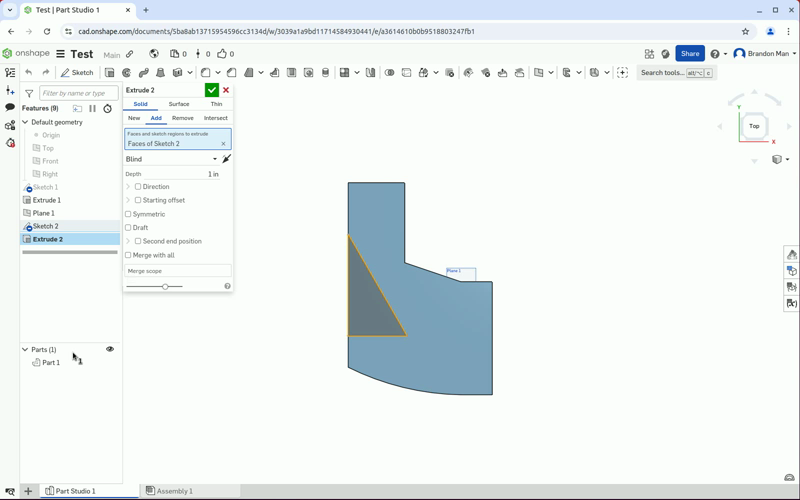
mouse_move(143, 106)
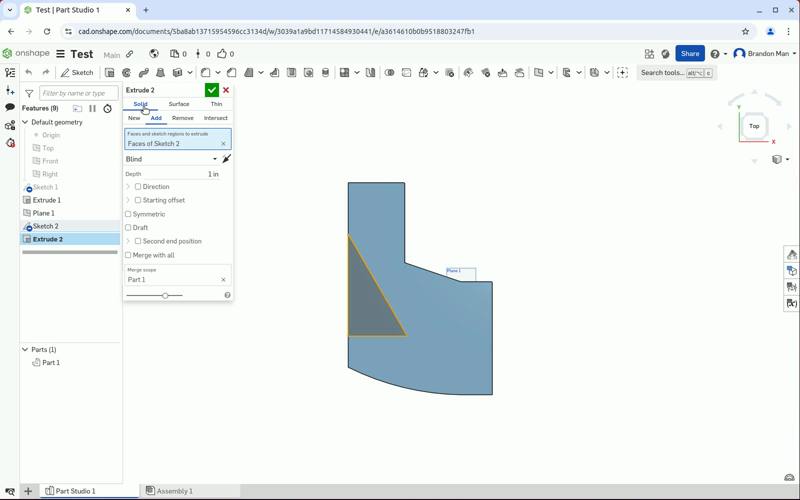
click(143, 106)
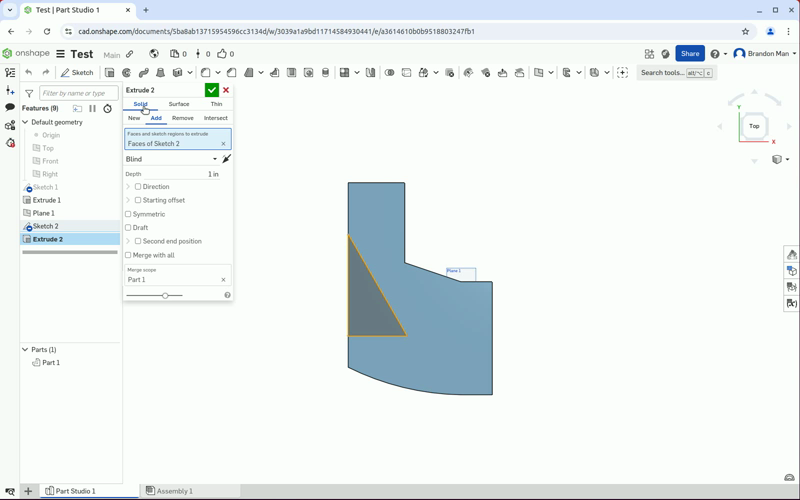
mouse_move(137, 120)
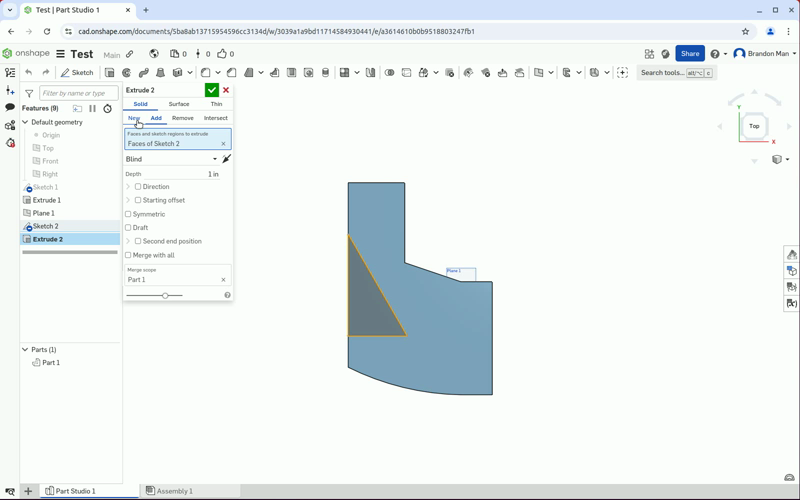
click(137, 120)
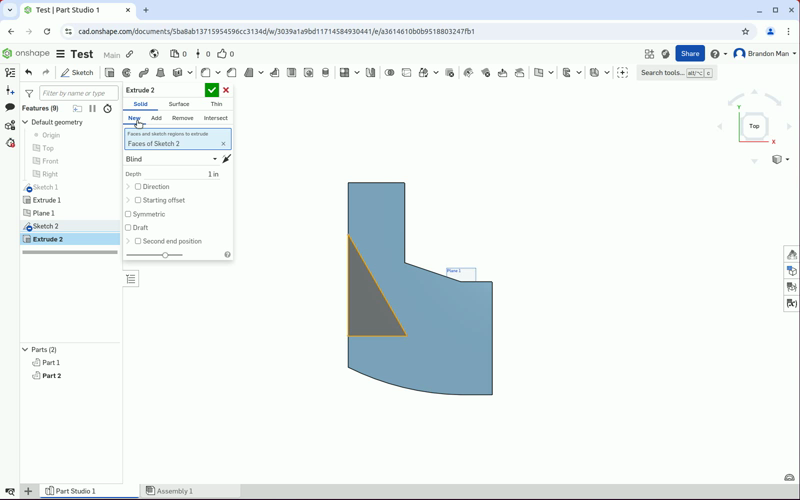
key(tab, 4)
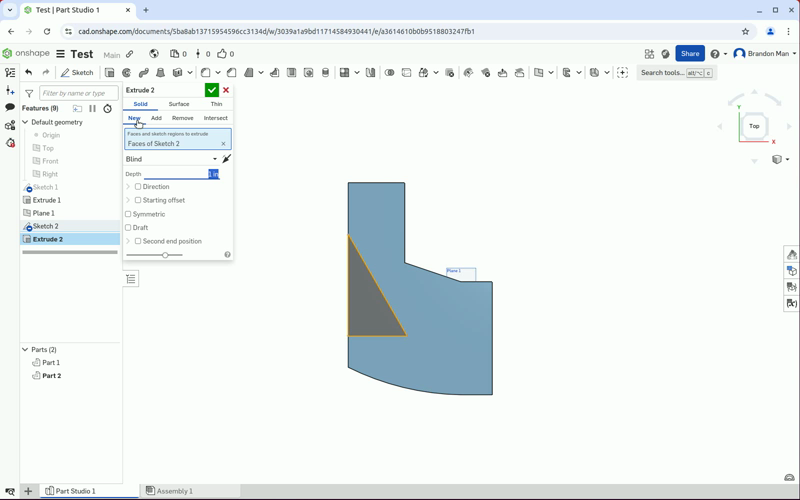
text(2.407)
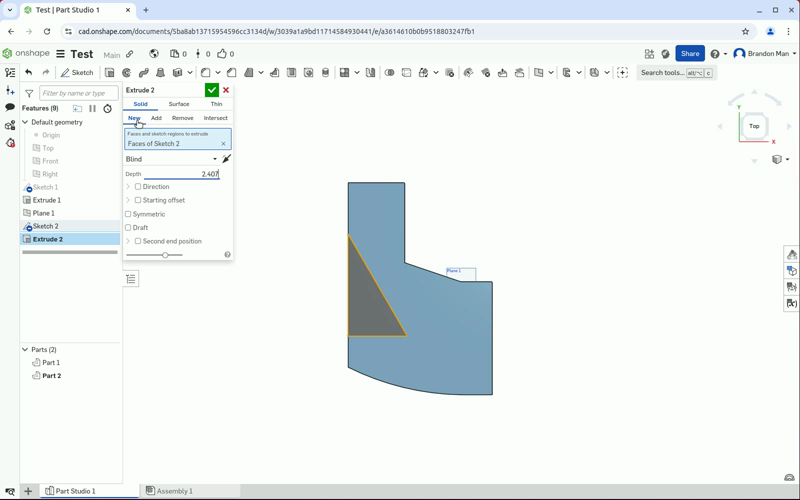
key(enter)
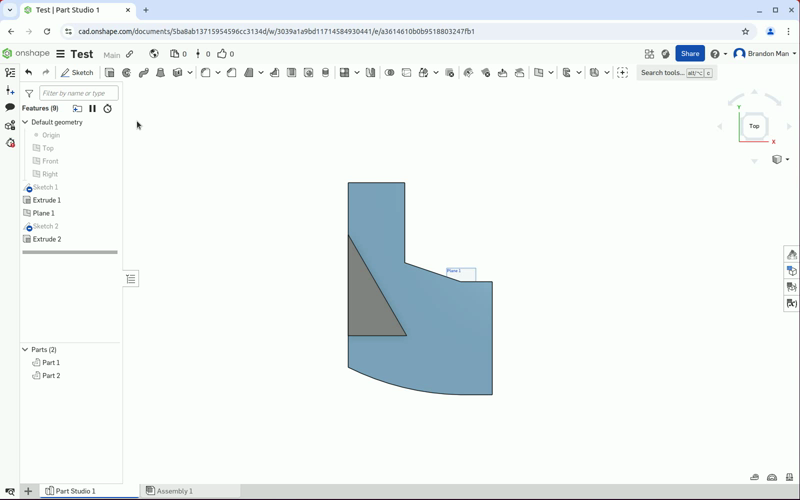
key(shift+h)
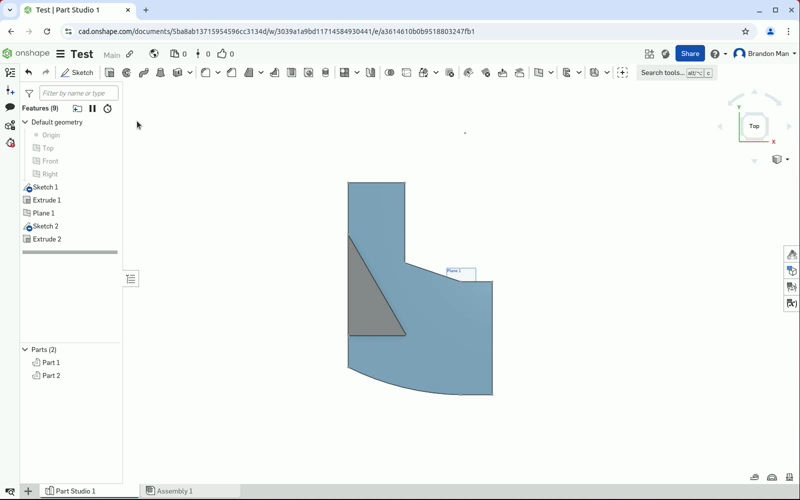
key(shift+h)
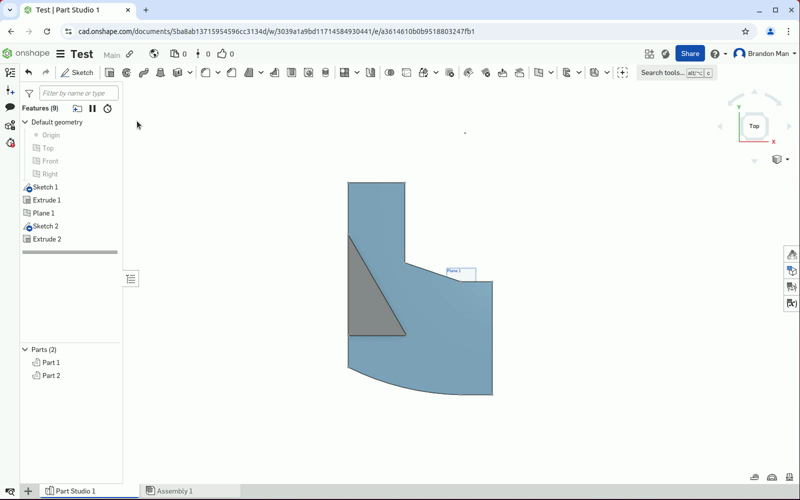
key(shift+7)
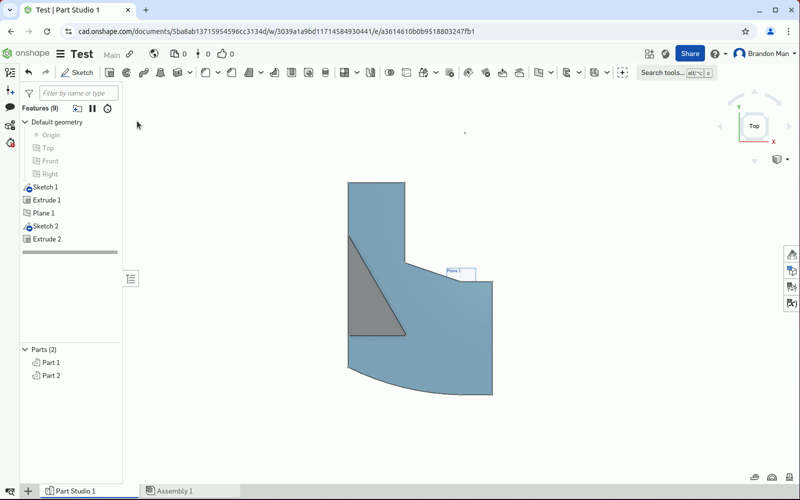
key(up, 3)
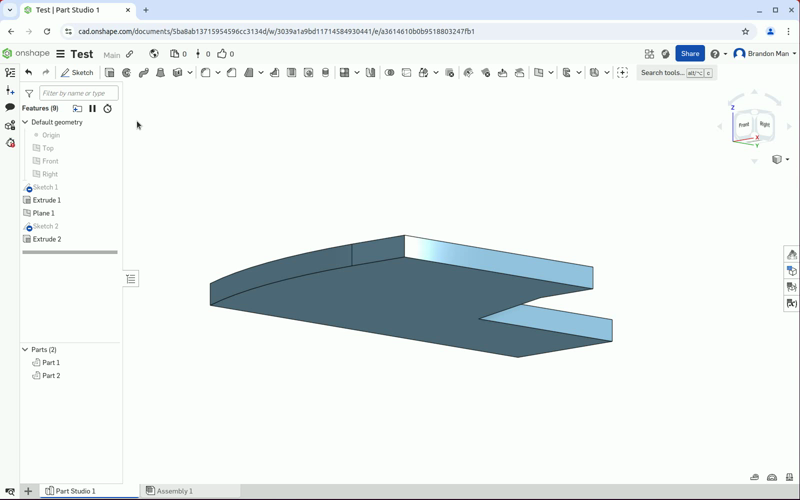
key(left, 3)
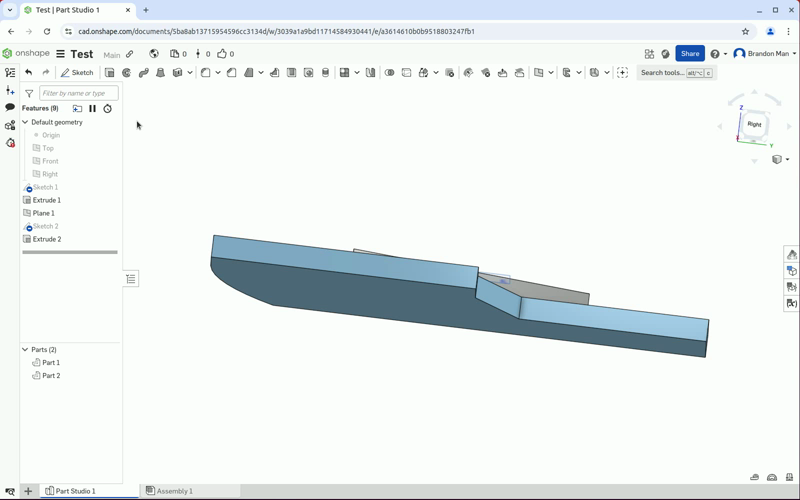
key(right, 3)
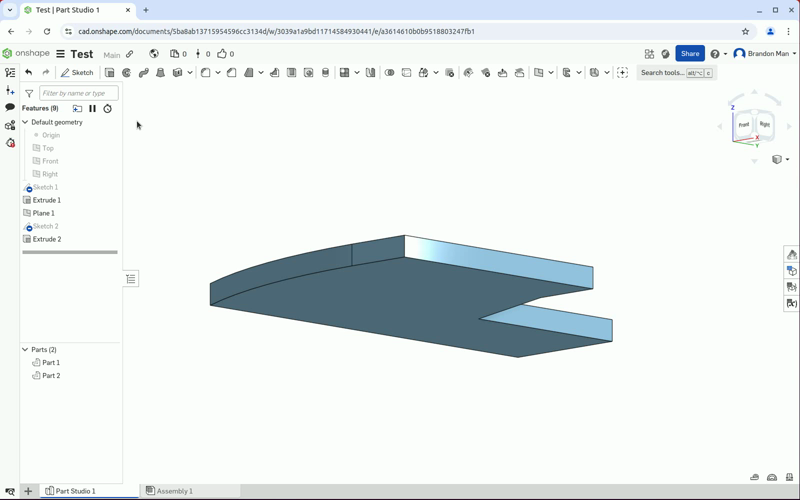
key(down, 3)
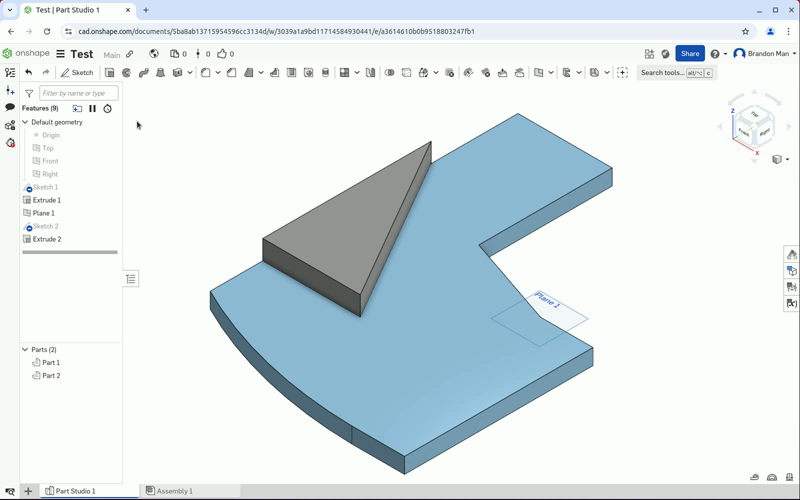
mouse_move(73, 189)
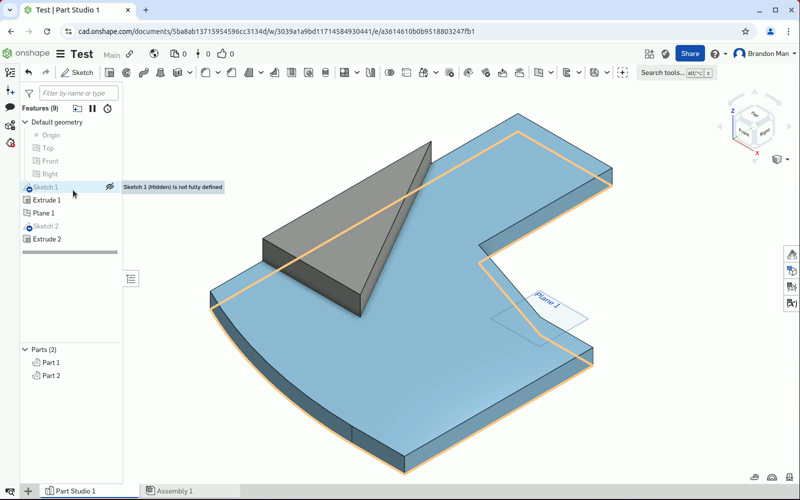
click(73, 189)